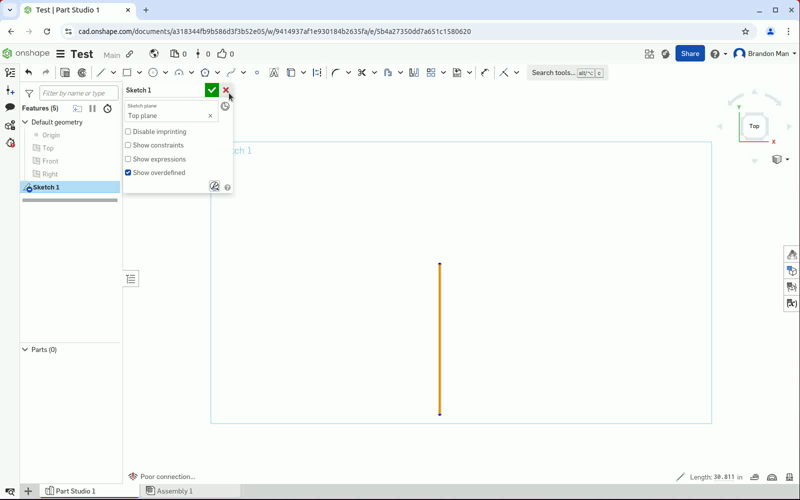
key(shift+h)
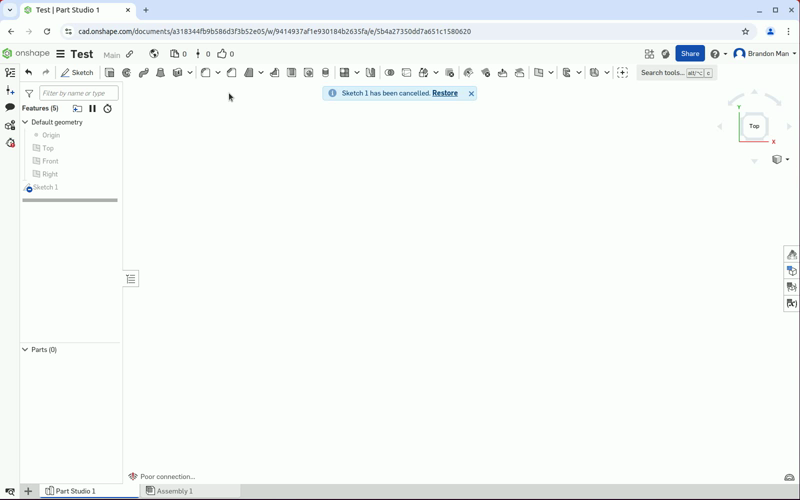
mouse_move(73, 352)
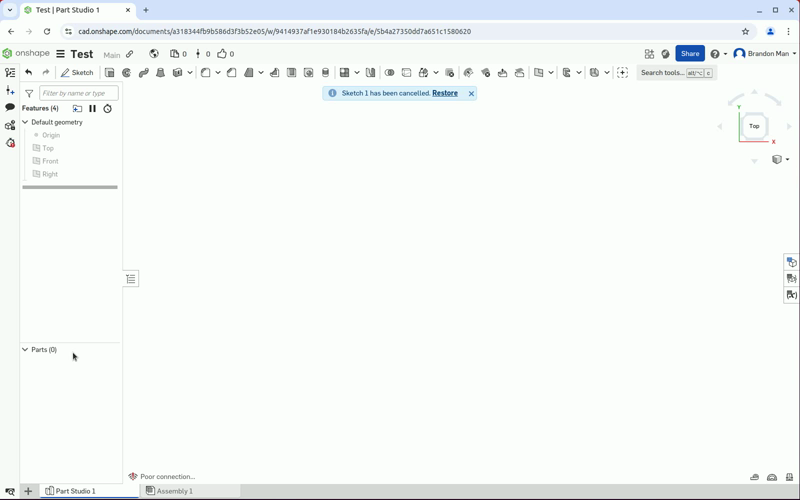
key(y)
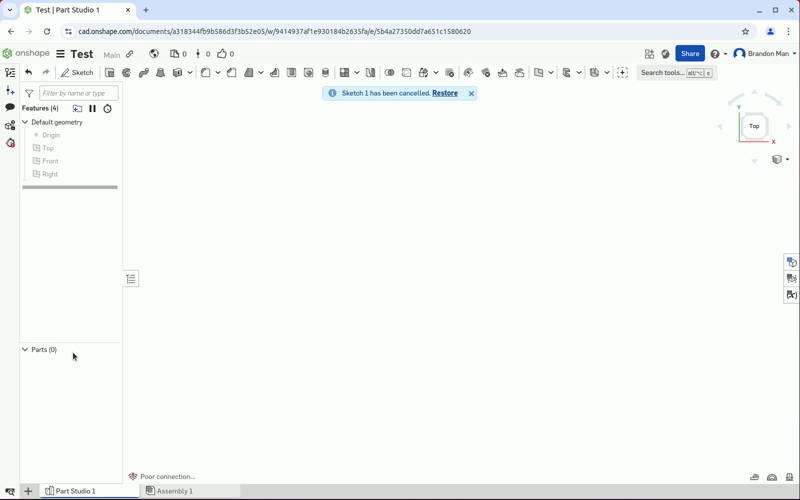
key(shift+p)
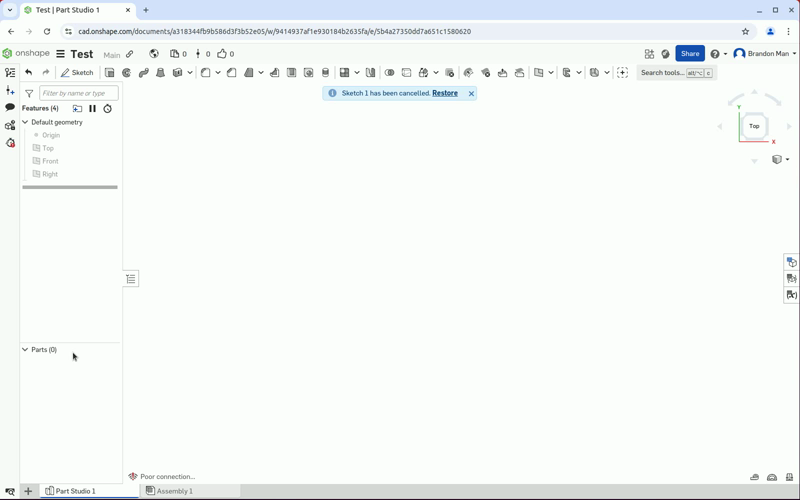
key(space)
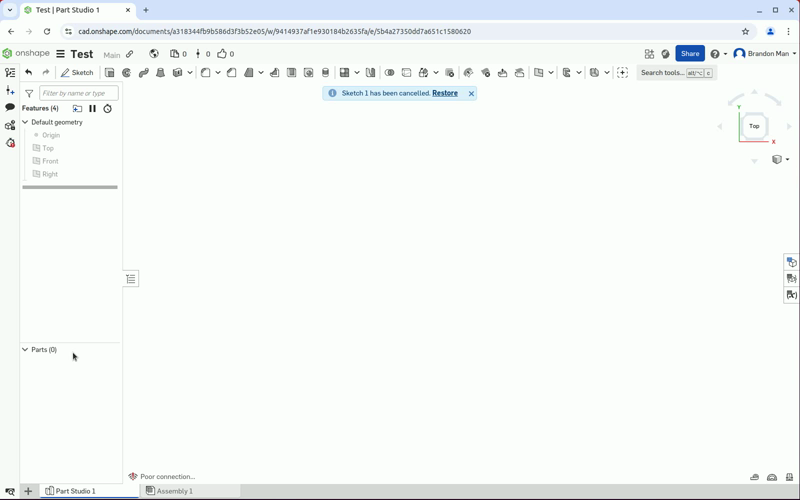
key_down(shift)
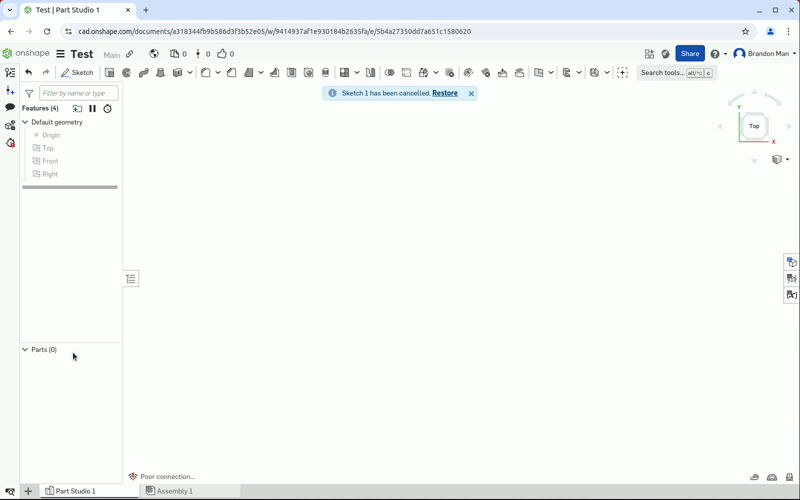
key(up)
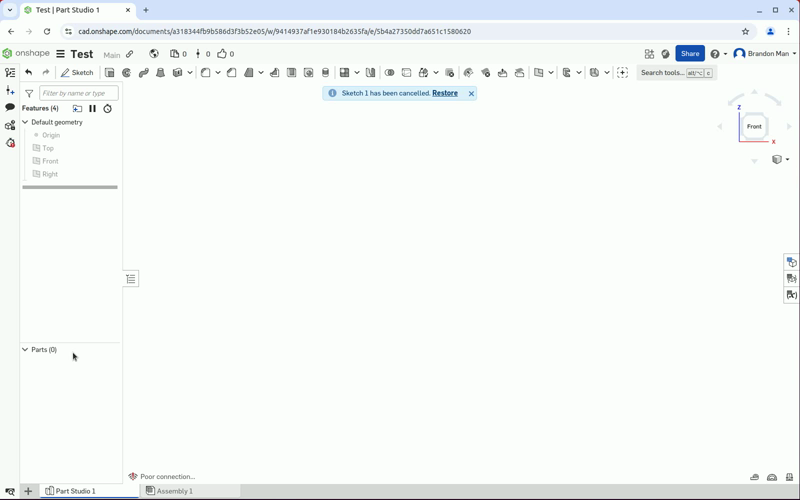
key_up(shift)
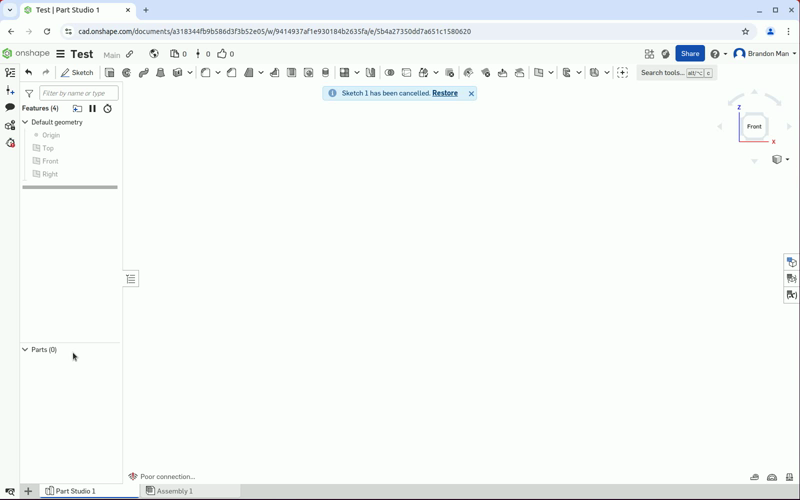
key(space)
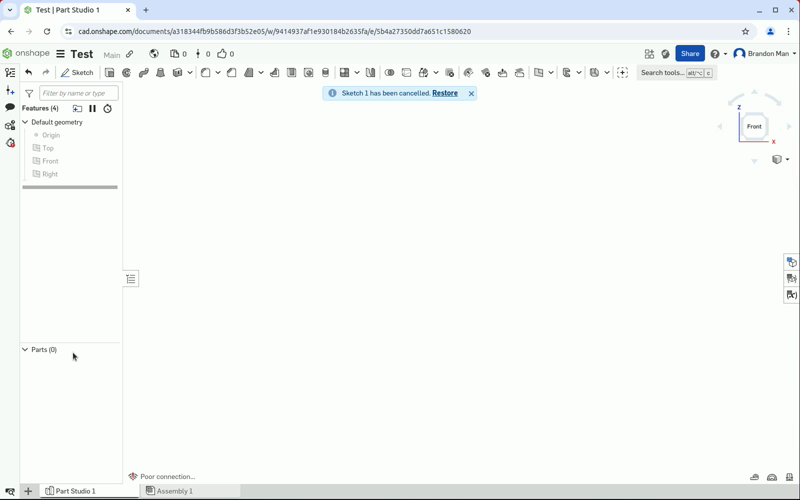
key_down(shift)
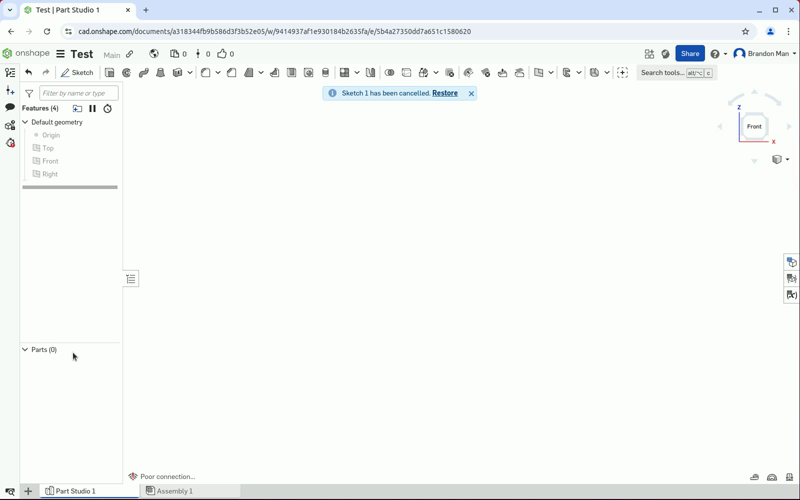
key(left)
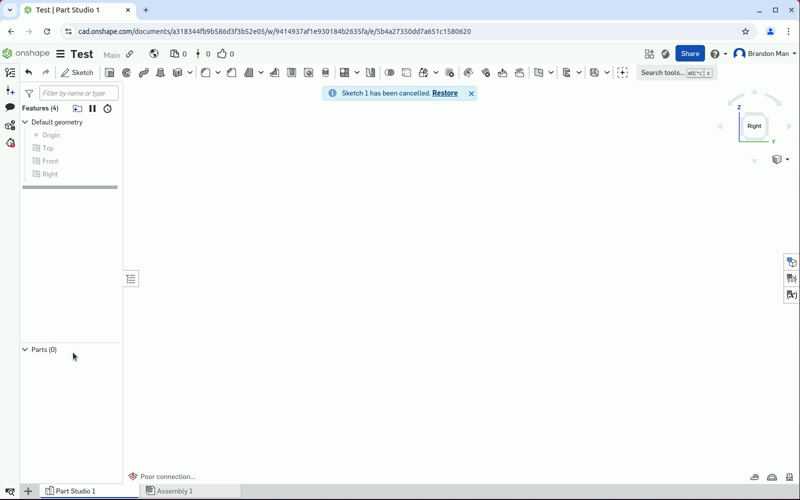
key_up(shift)
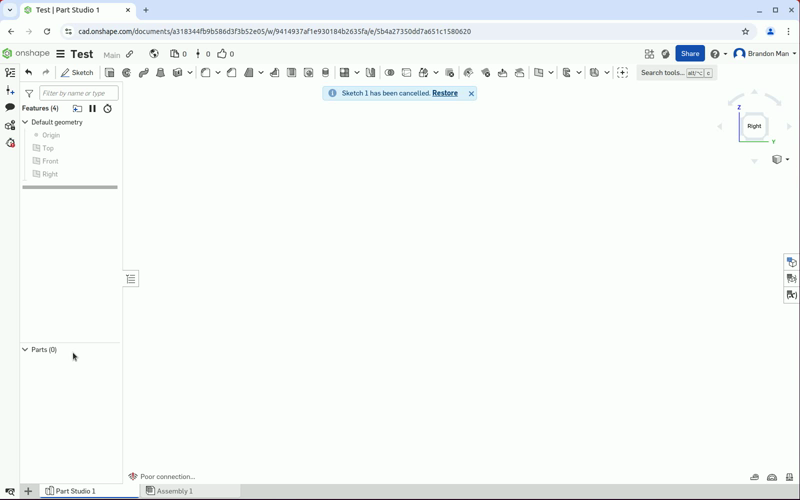
mouse_move(73, 352)
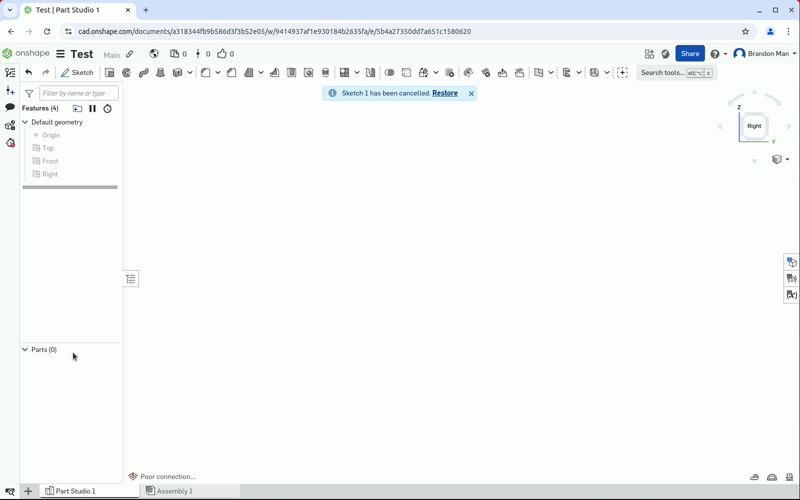
key(shift+y)
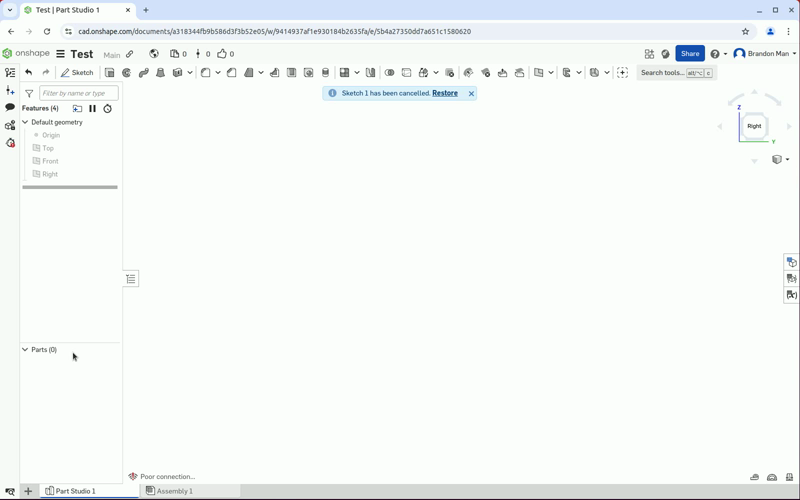
key(shift+s)
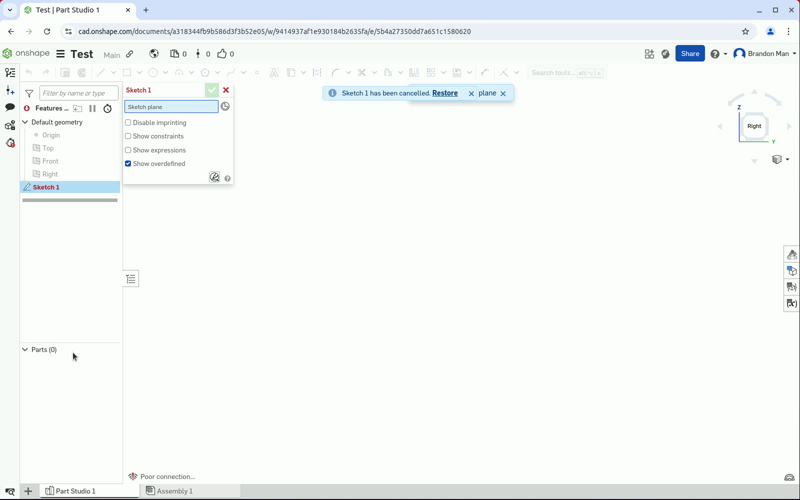
mouse_move(73, 176)
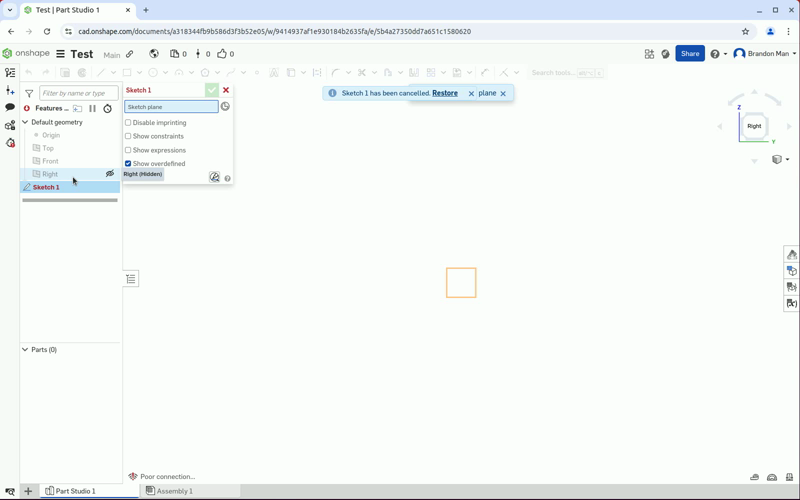
click(73, 176)
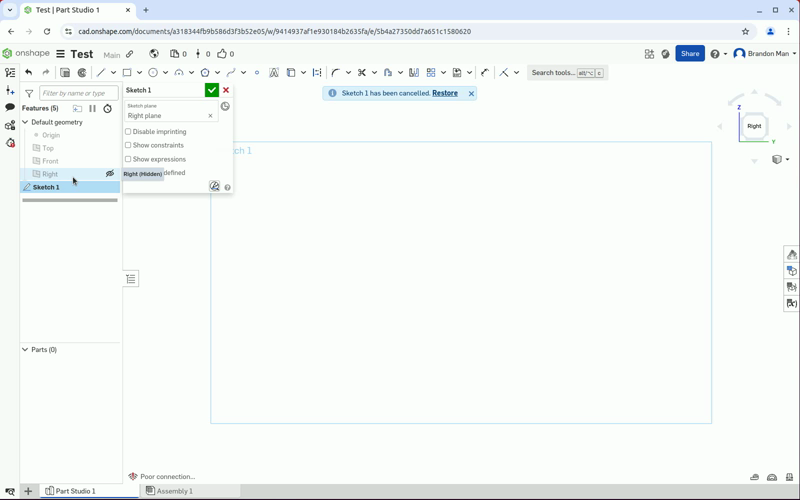
mouse_move(73, 352)
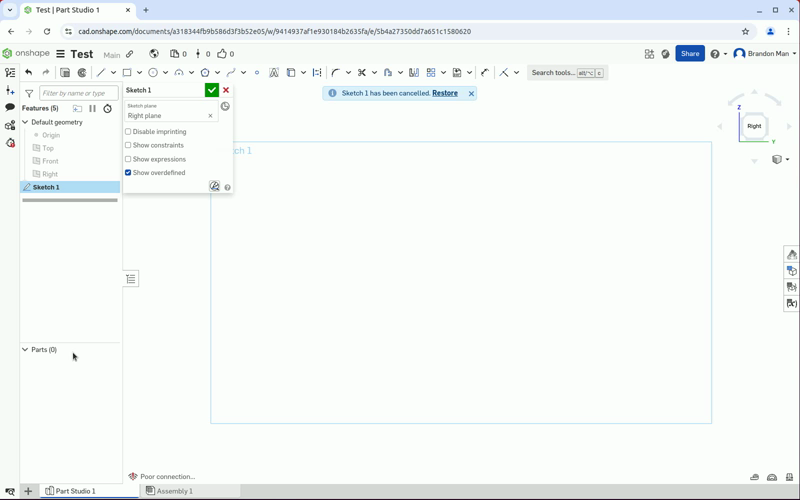
key(y)
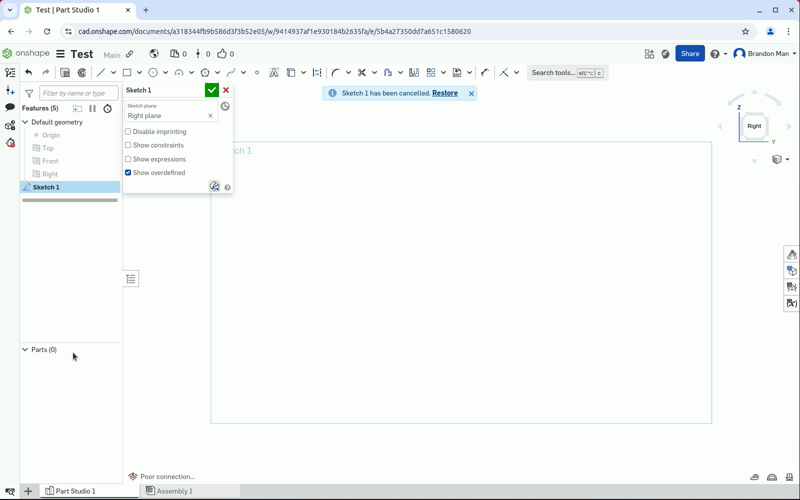
key(l)
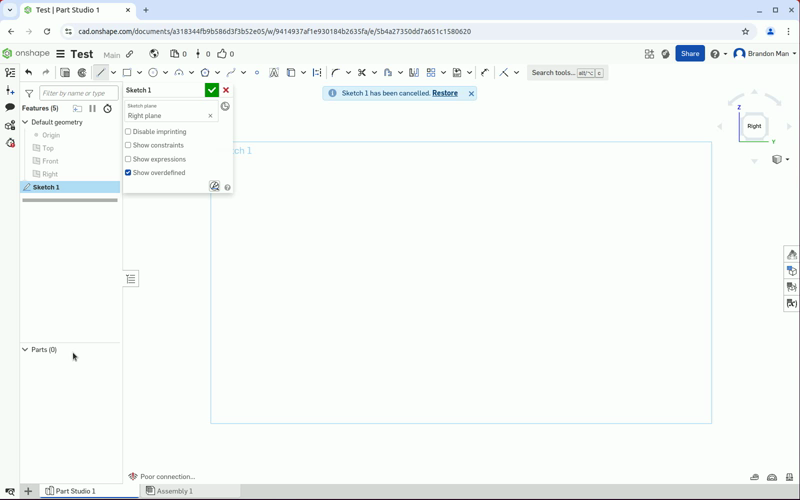
key_down(shift)
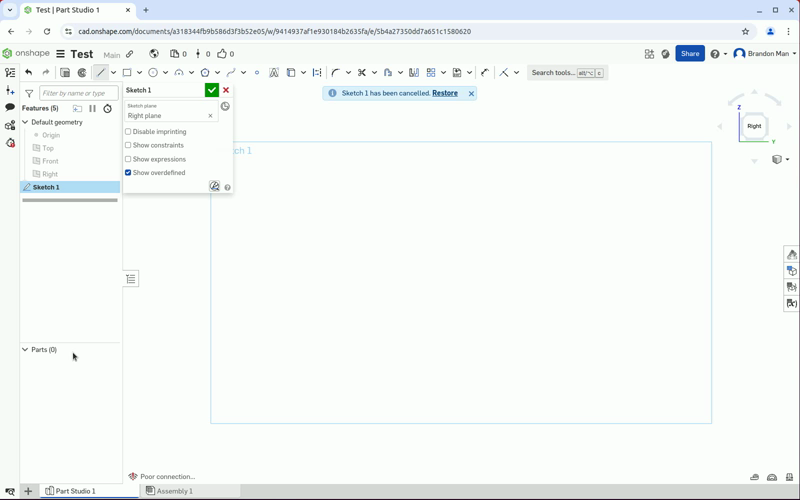
mouse_move(460, 282)
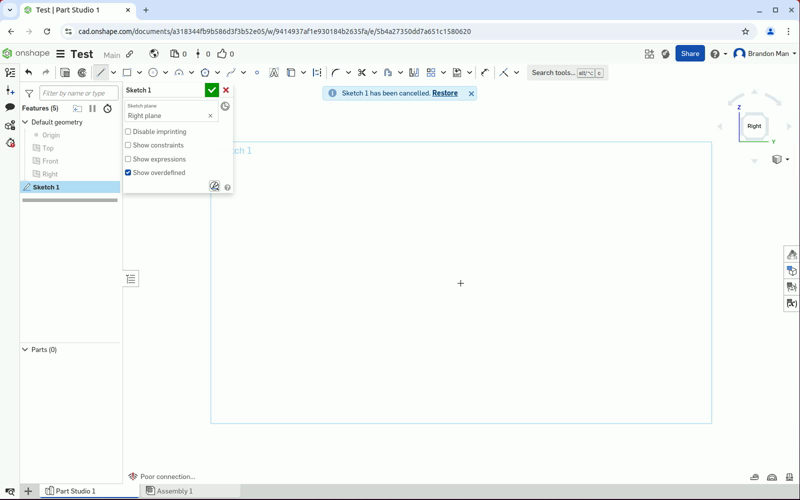
click(460, 282)
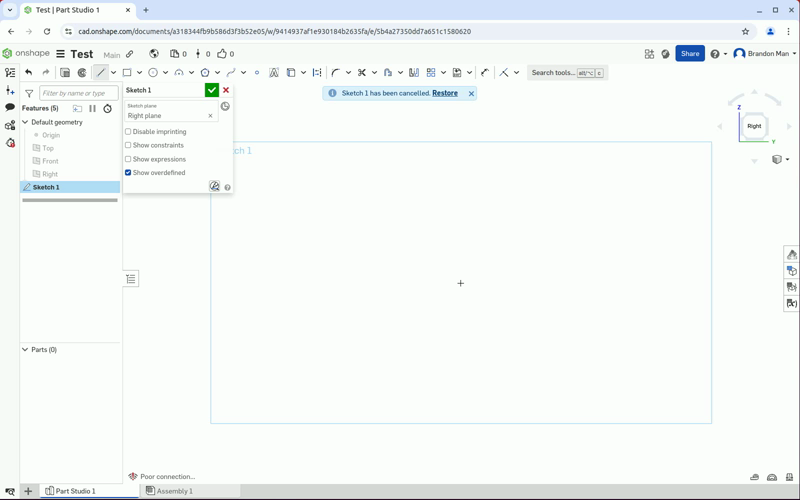
key_up(shift)
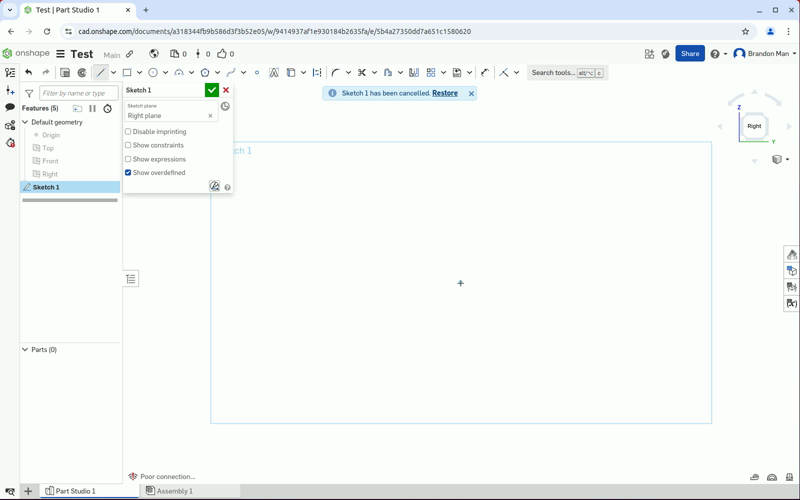
key_down(shift)
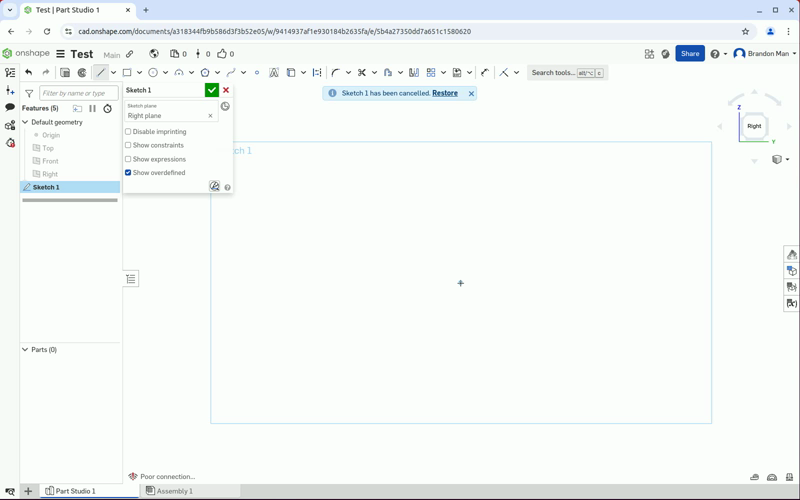
mouse_move(550, 282)
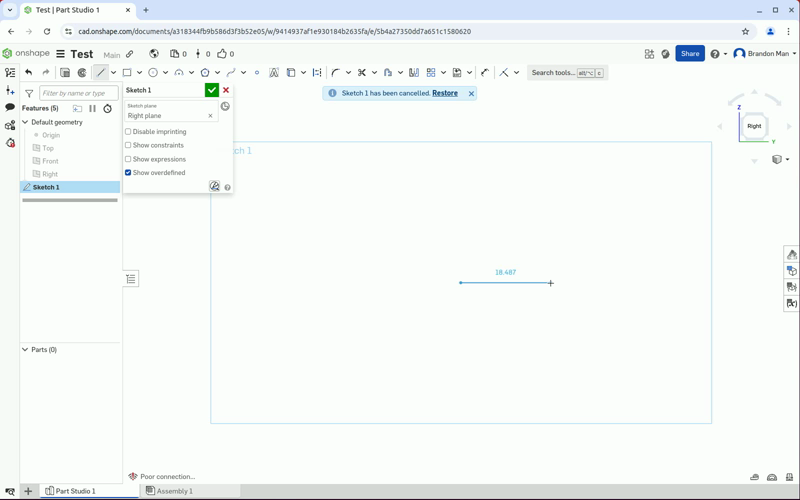
click(550, 282)
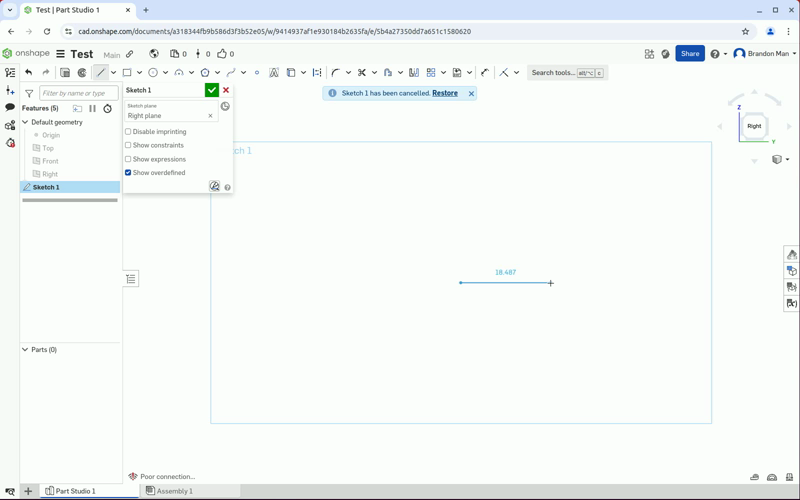
key_up(shift)
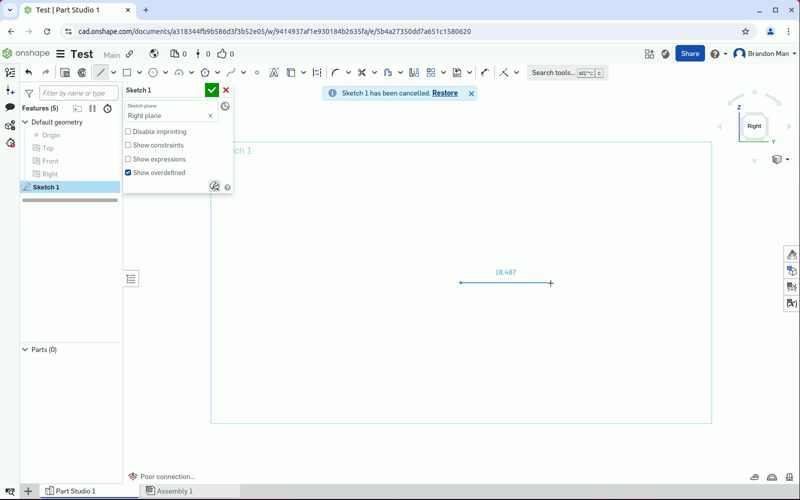
key_down(shift)
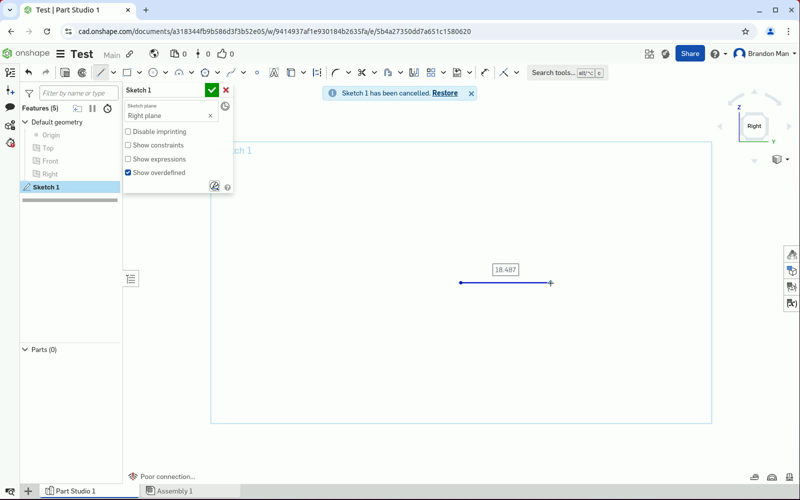
mouse_move(550, 170)
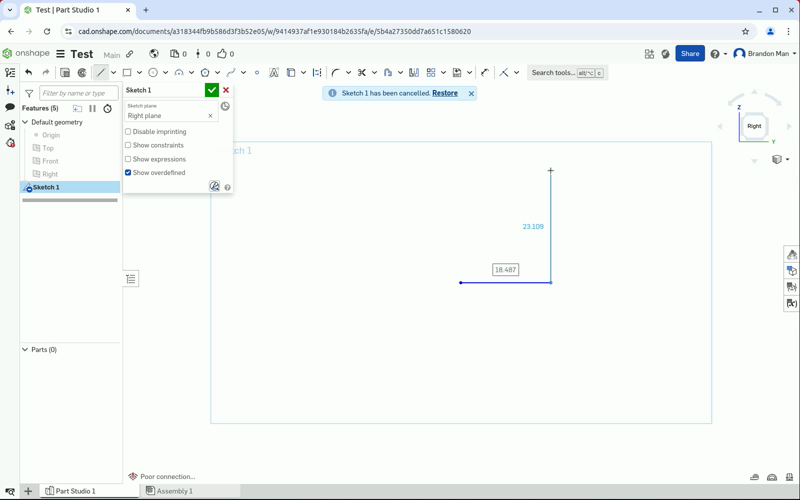
click(550, 170)
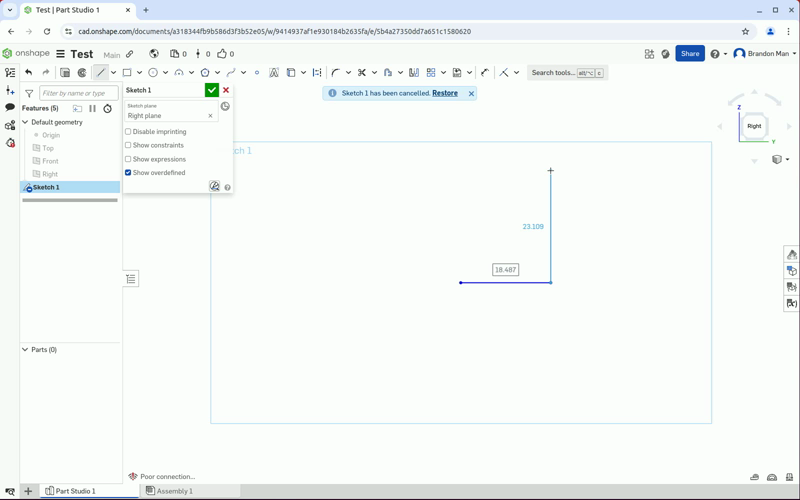
key_up(shift)
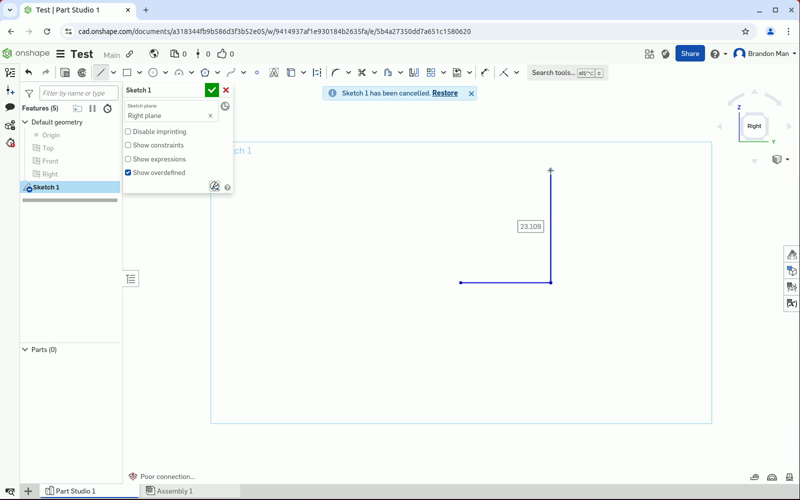
key_down(shift)
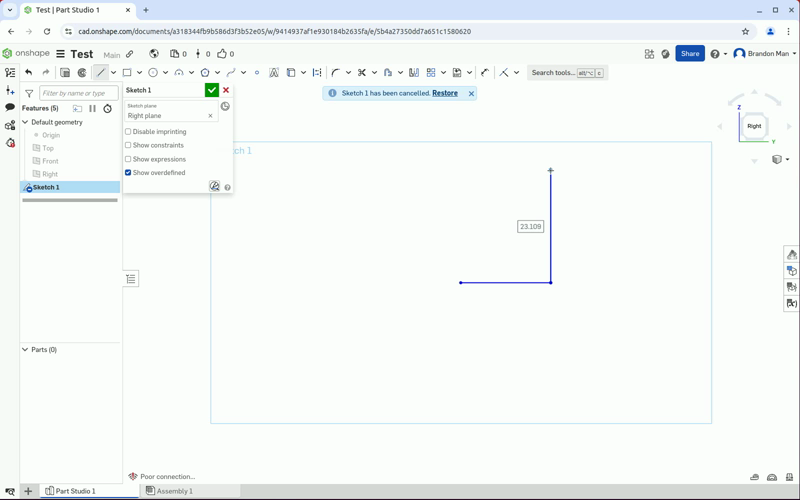
mouse_move(460, 170)
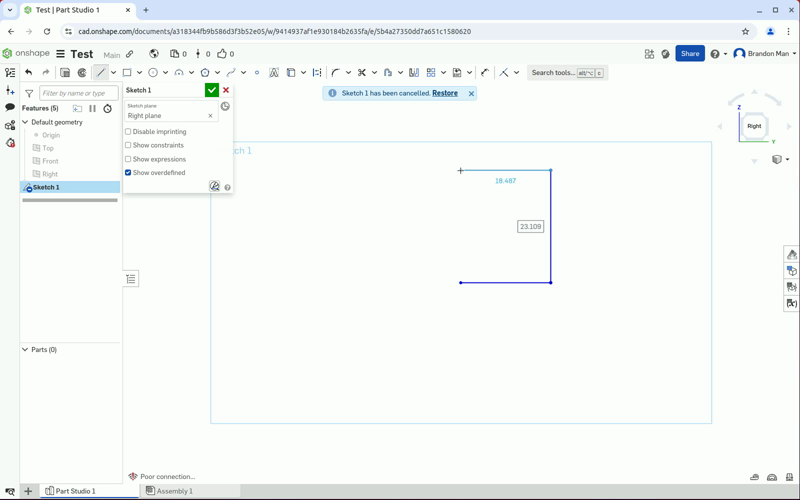
click(460, 170)
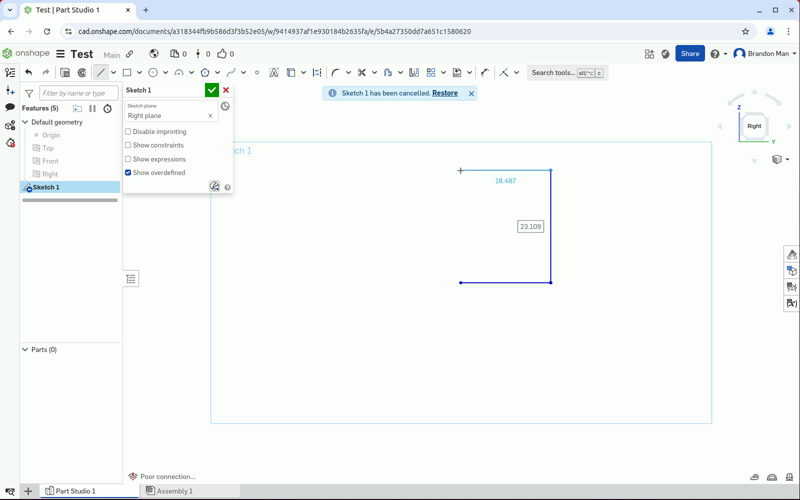
key_up(shift)
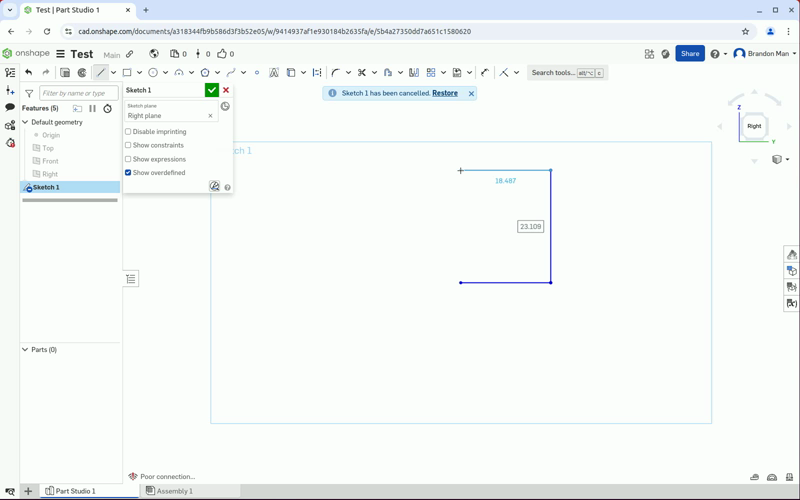
key_down(shift)
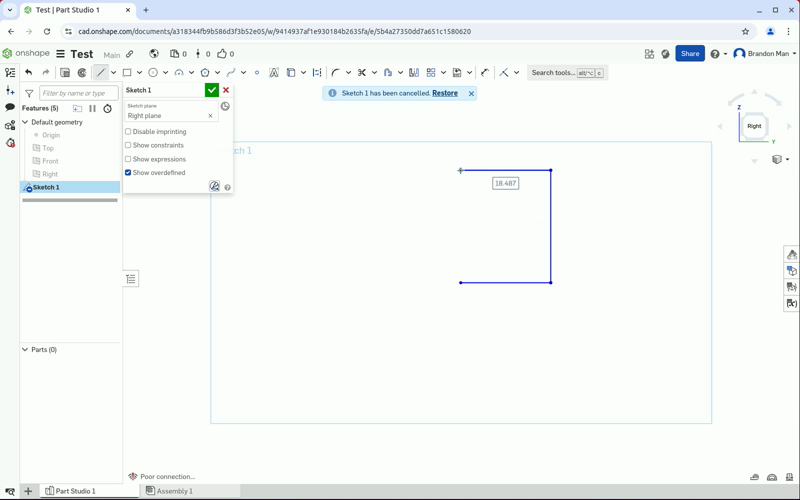
mouse_move(460, 282)
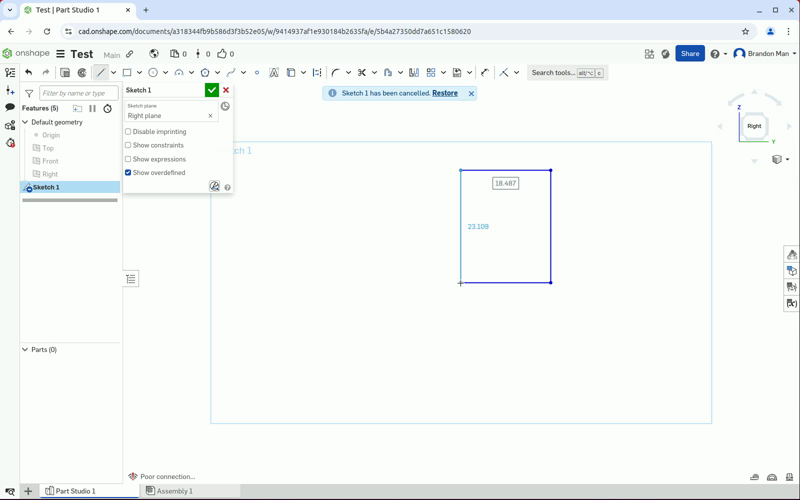
key_up(shift)
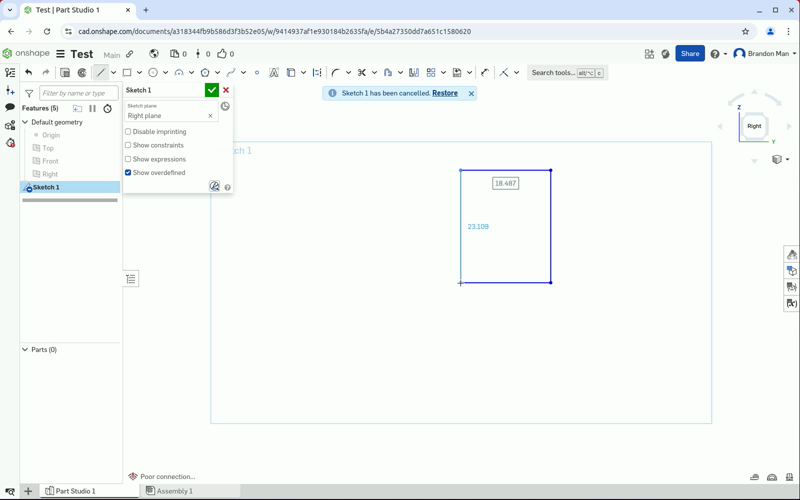
click(460, 282)
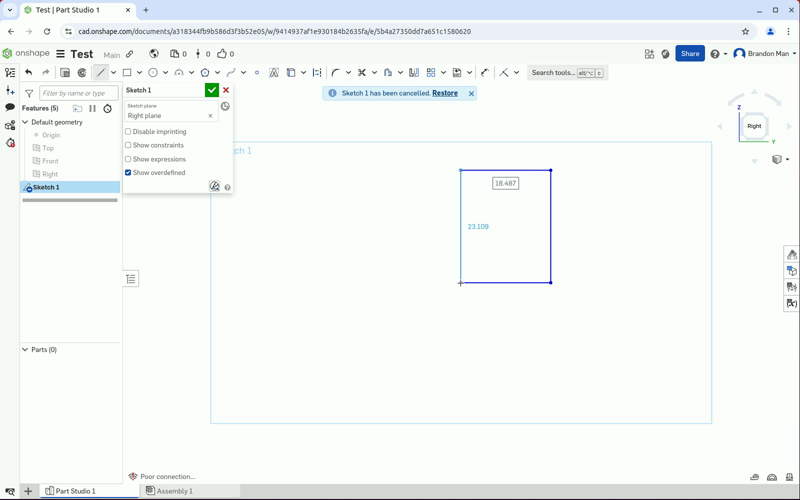
key(esc)
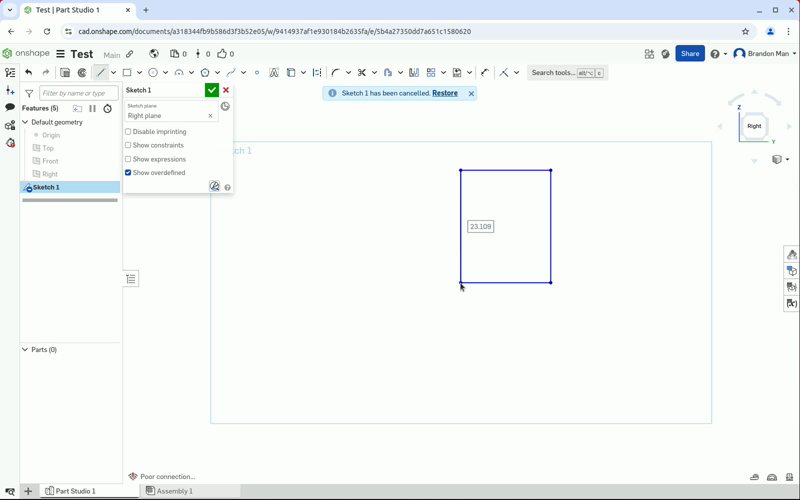
mouse_move(520, 211)
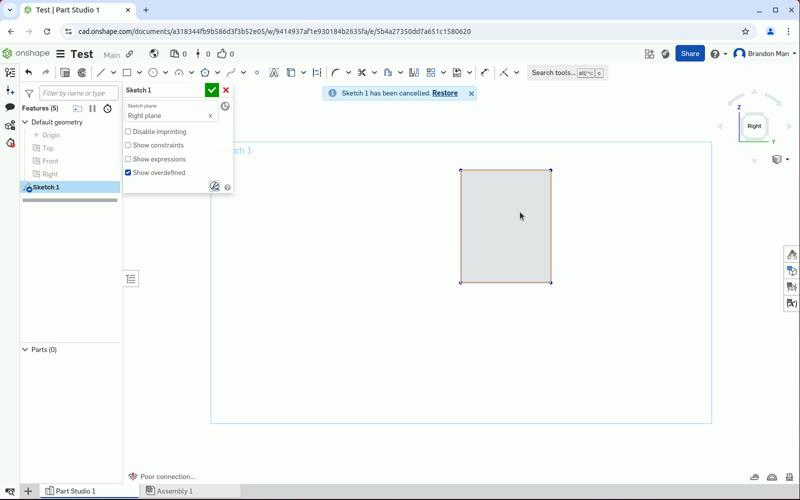
click(520, 211)
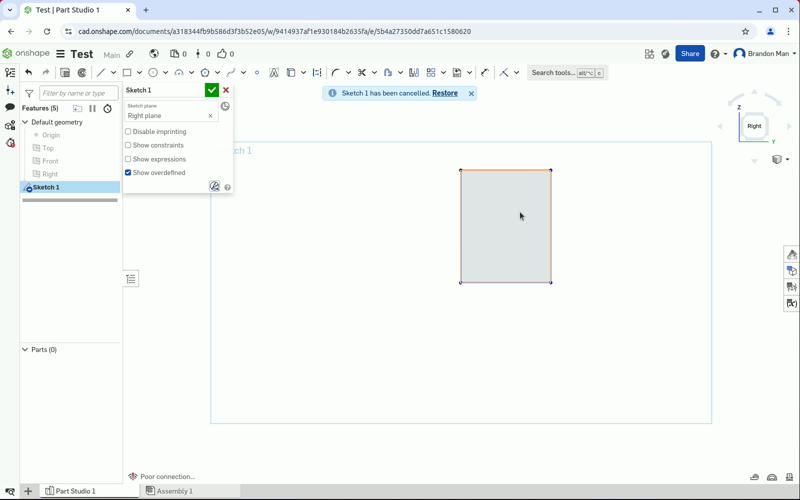
mouse_move(73, 352)
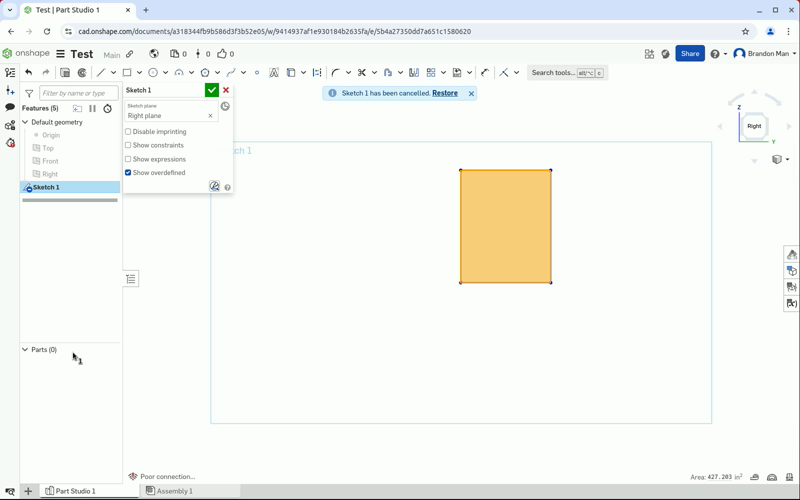
key(shift+y)
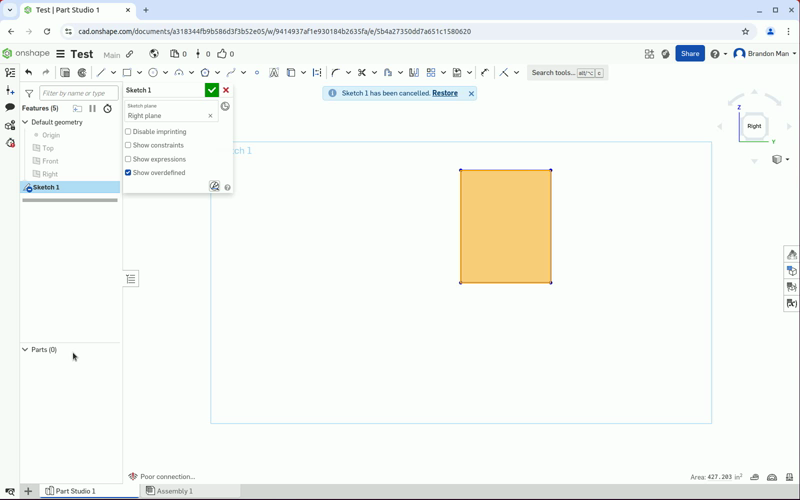
key(shift+e)
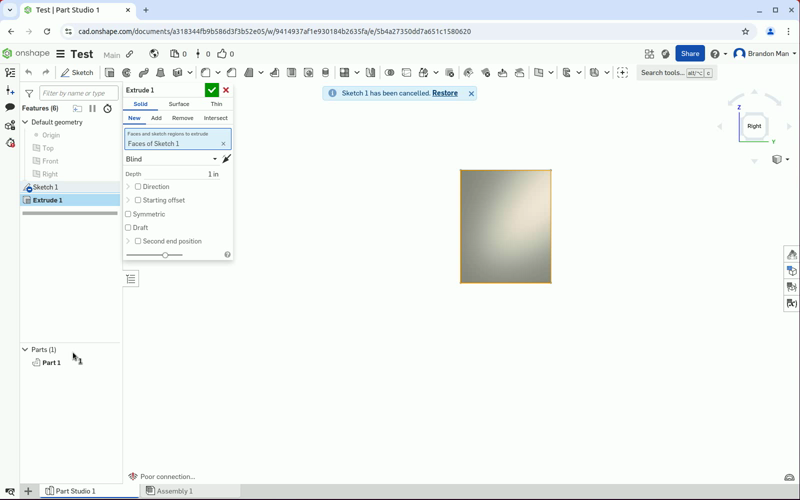
mouse_move(143, 106)
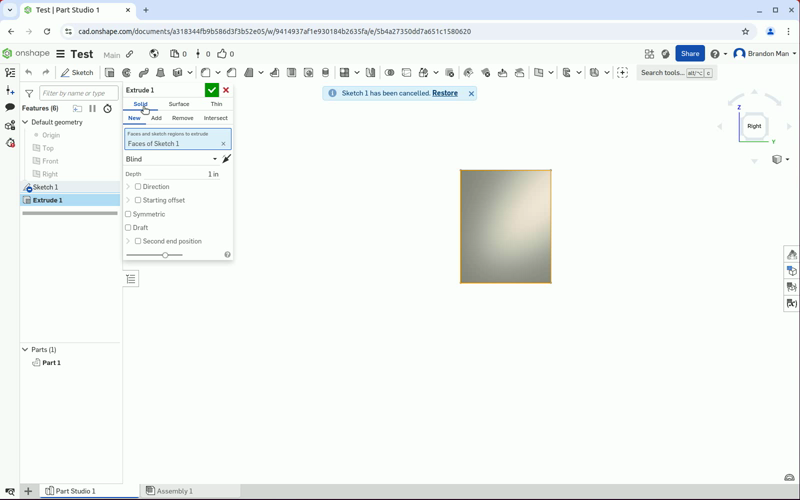
click(143, 106)
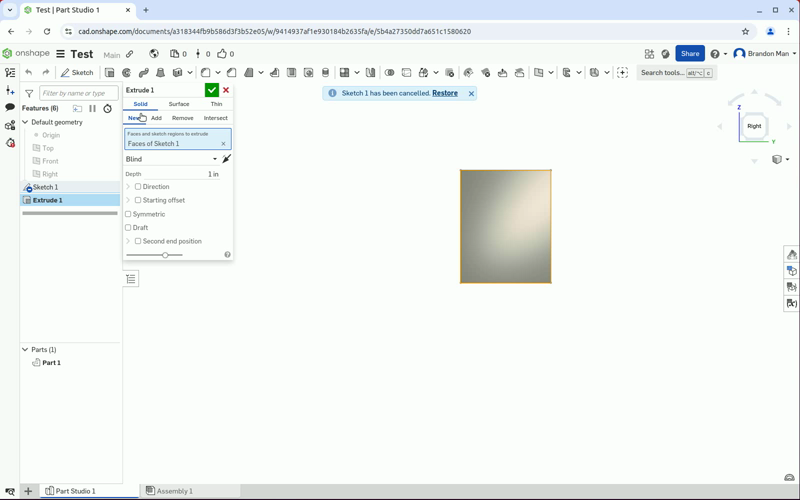
mouse_move(137, 120)
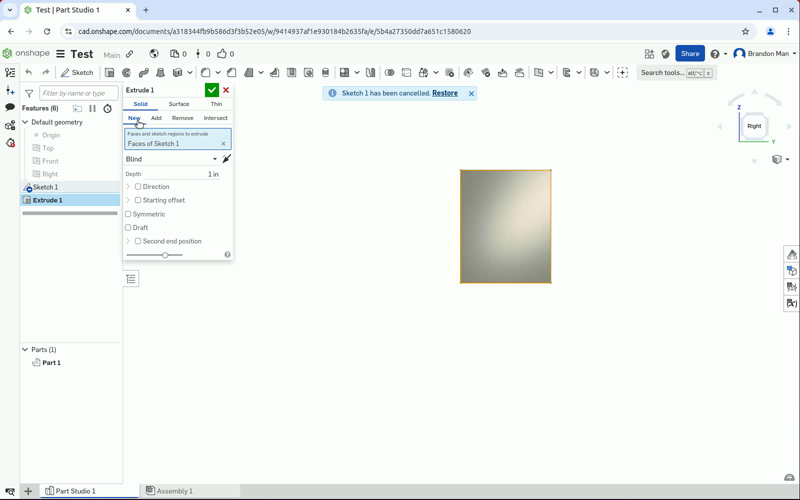
click(137, 120)
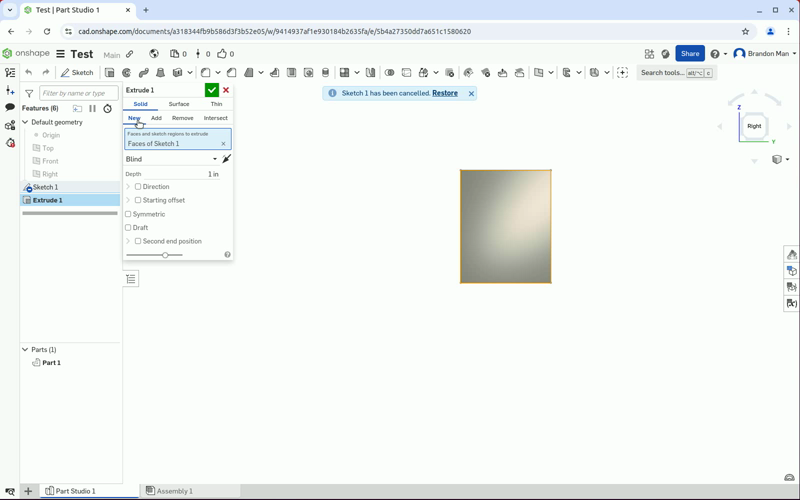
key(tab, 4)
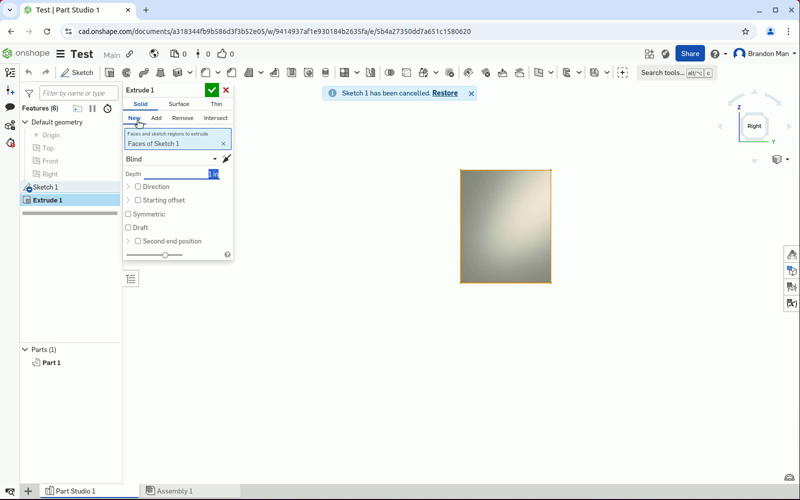
text(2.407)
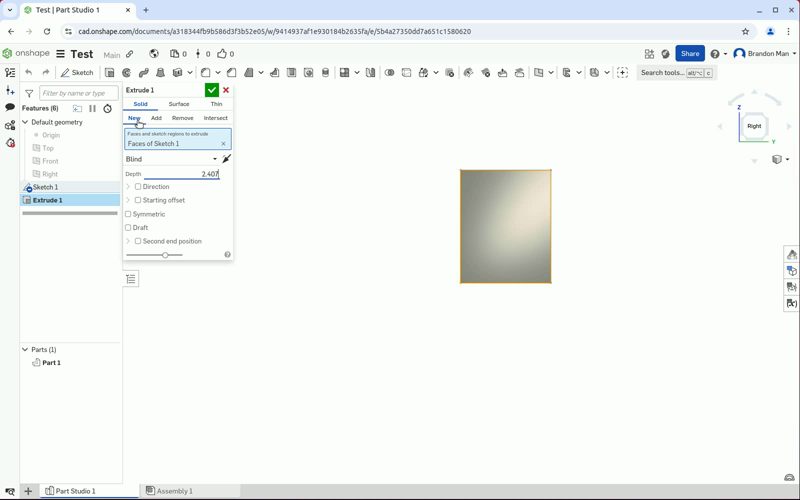
key(enter)
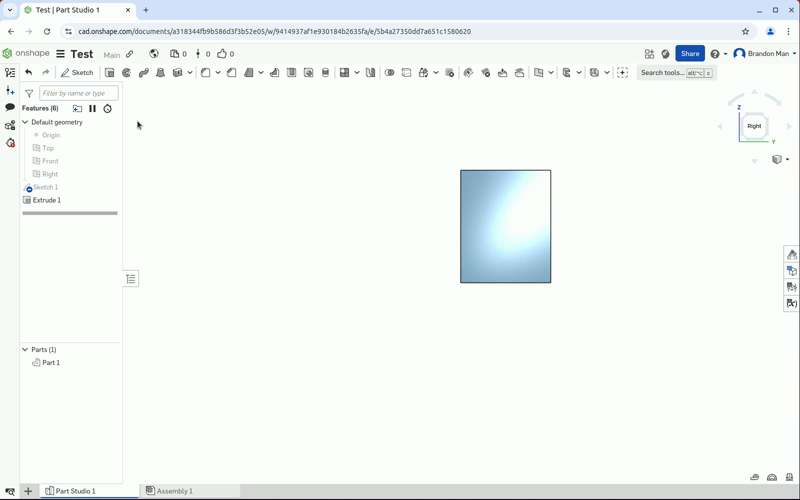
key(shift+h)
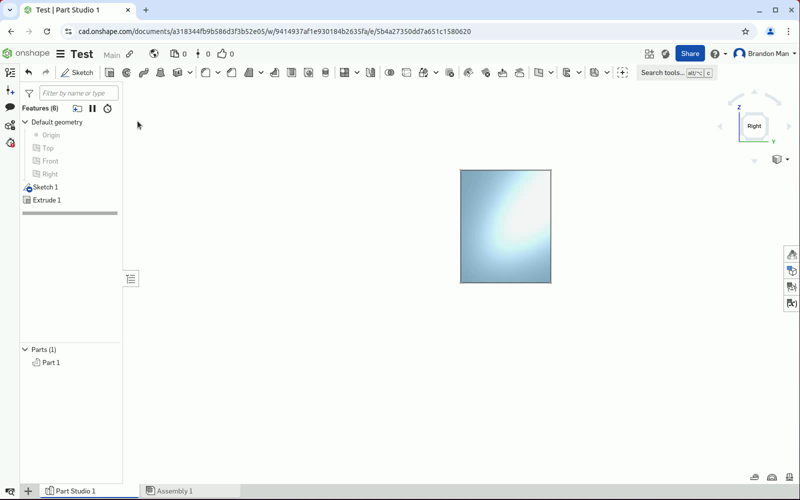
key(shift+h)
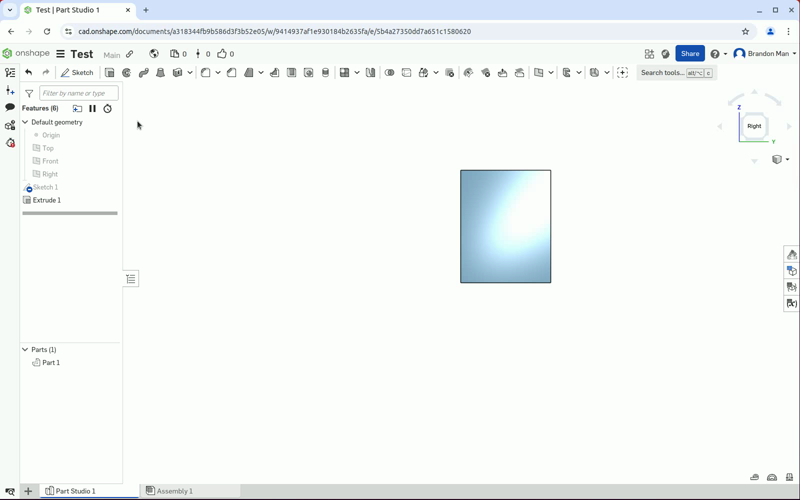
mouse_move(73, 189)
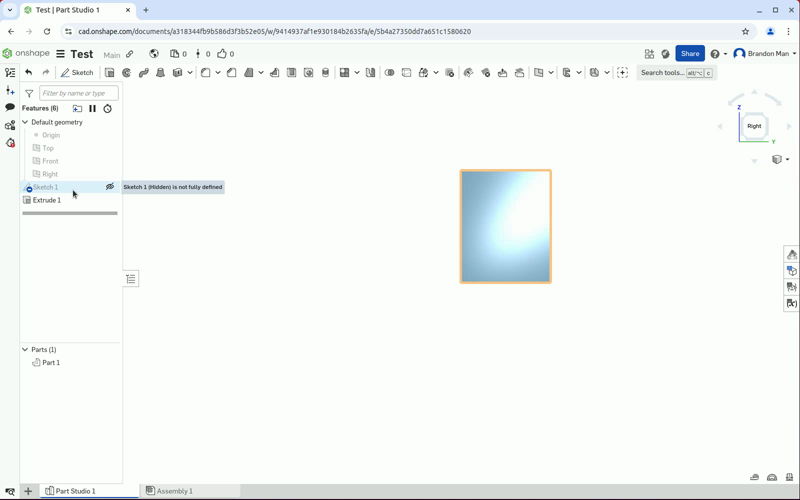
click(73, 189)
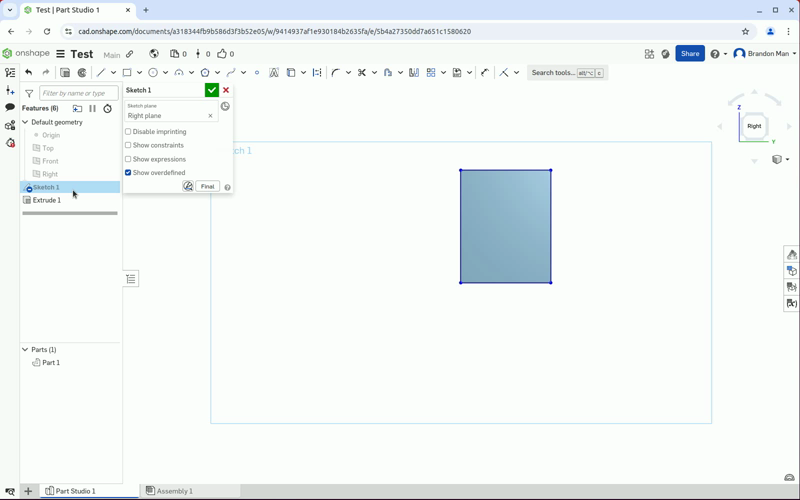
mouse_move(229, 92)
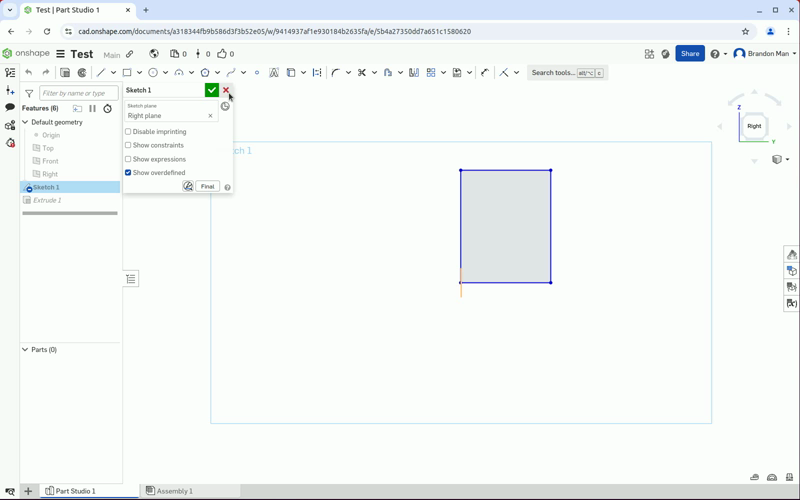
click(229, 92)
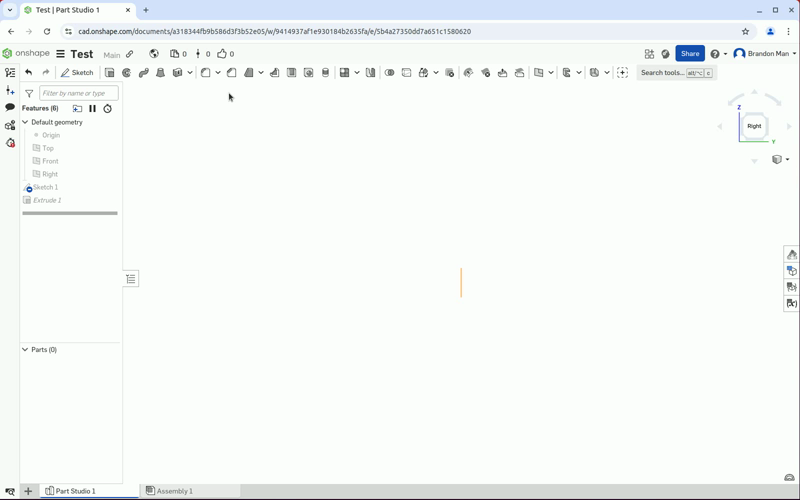
mouse_move(541, 75)
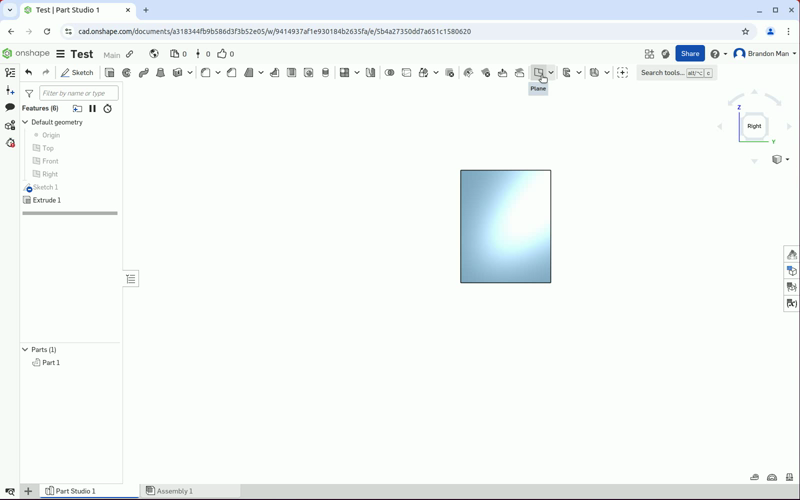
click(541, 75)
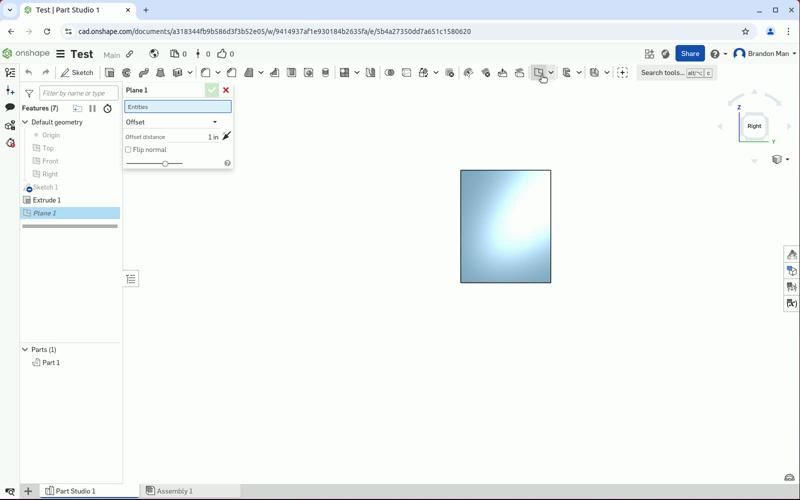
mouse_move(73, 176)
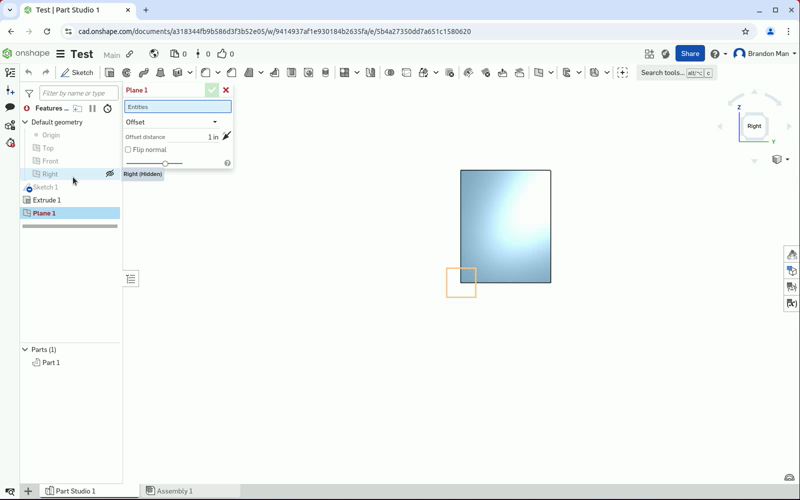
click(73, 176)
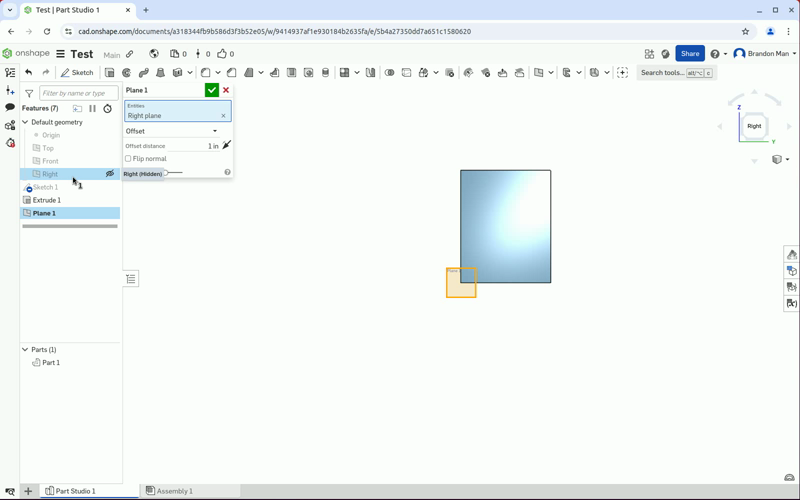
key(tab, 2)
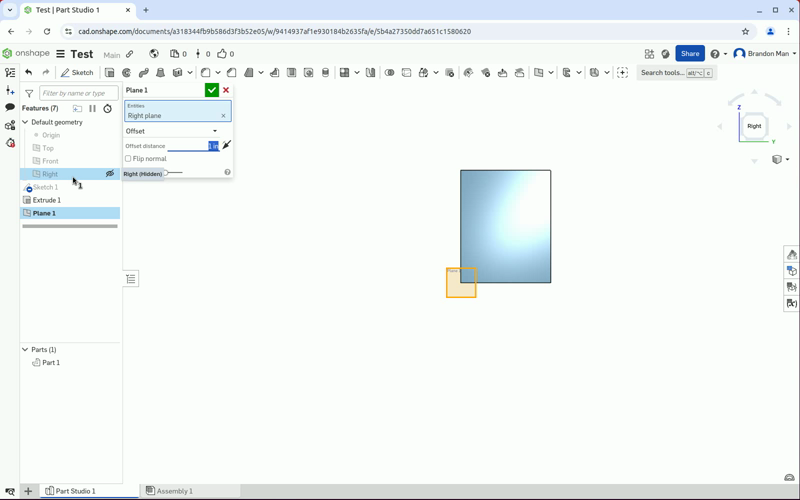
text(2.403)
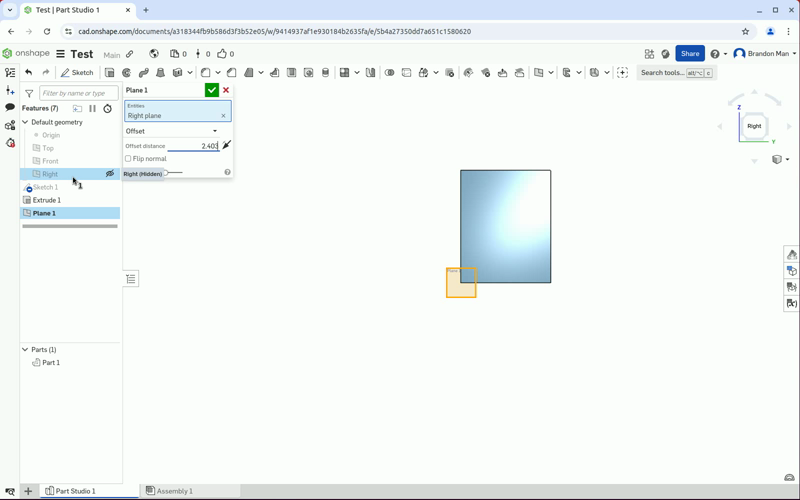
key(enter, 2)
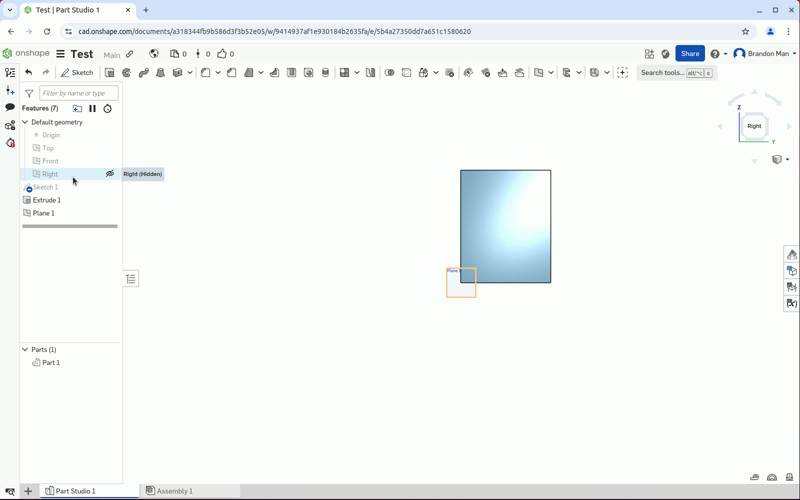
key(shift+s)
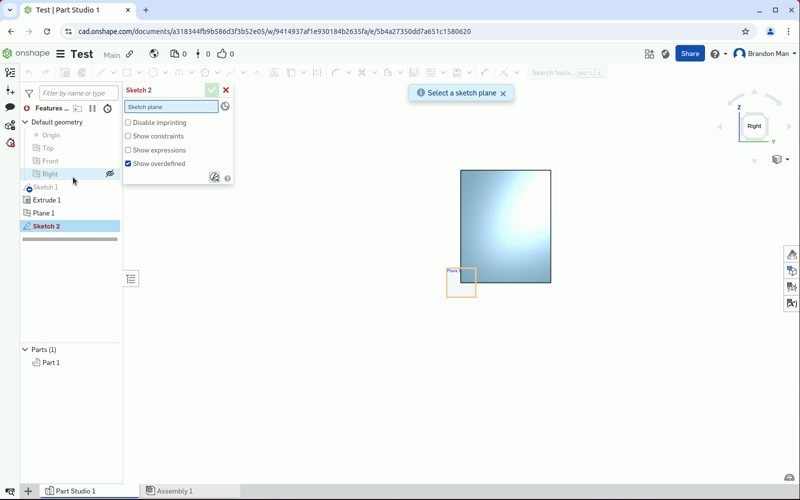
mouse_move(73, 215)
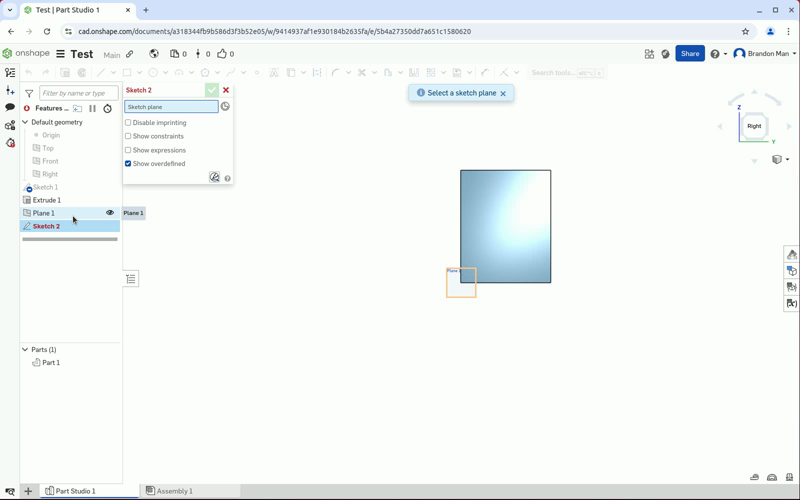
click(73, 215)
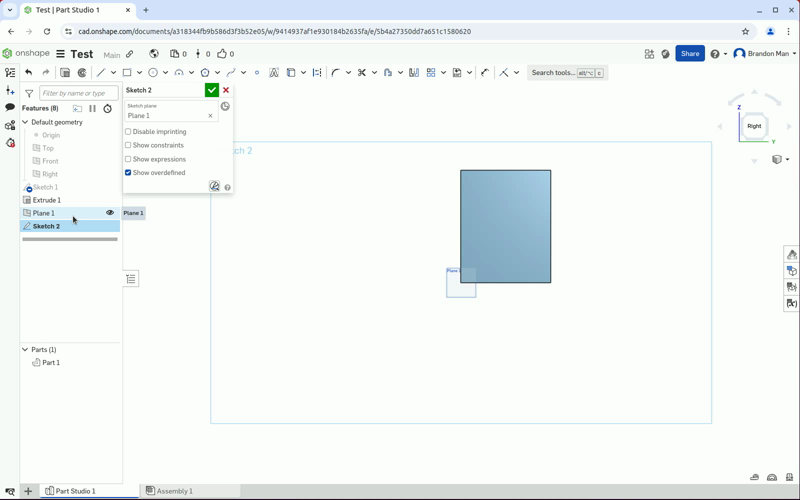
mouse_move(73, 352)
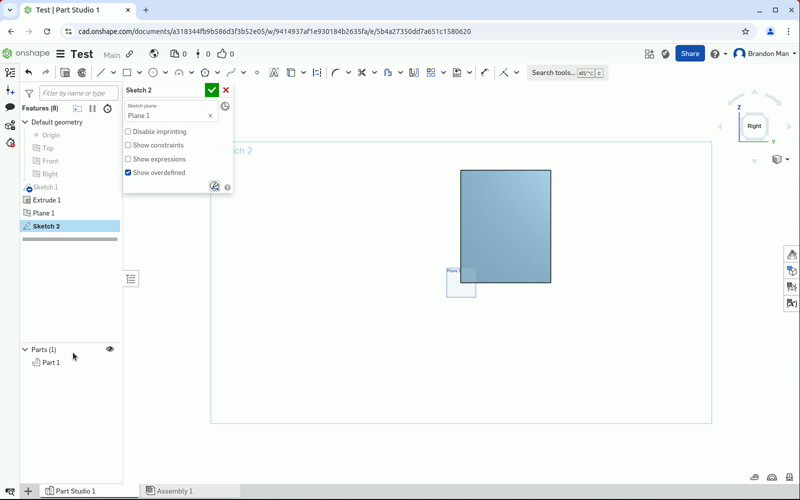
key(y)
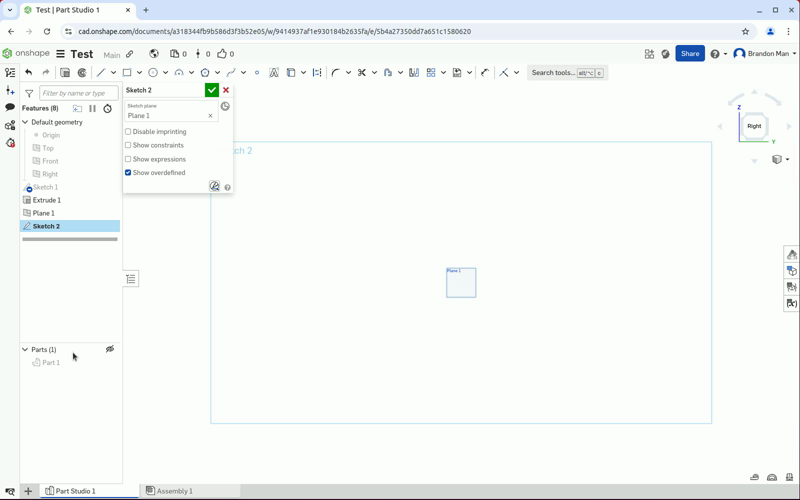
key(l)
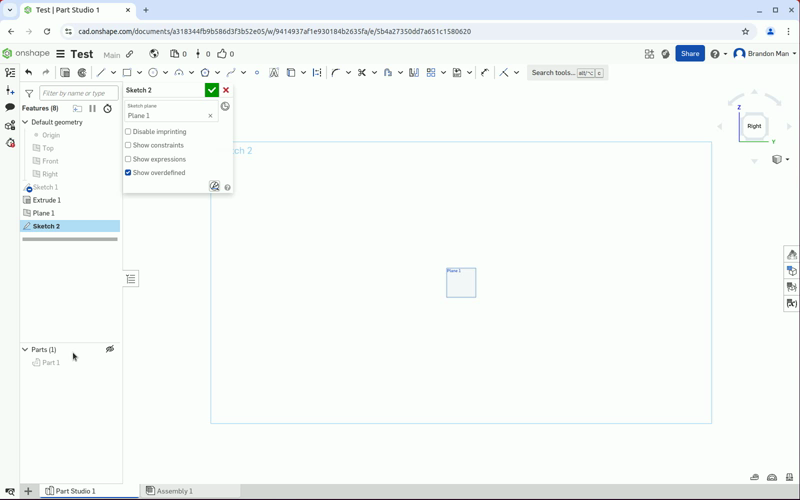
key_down(shift)
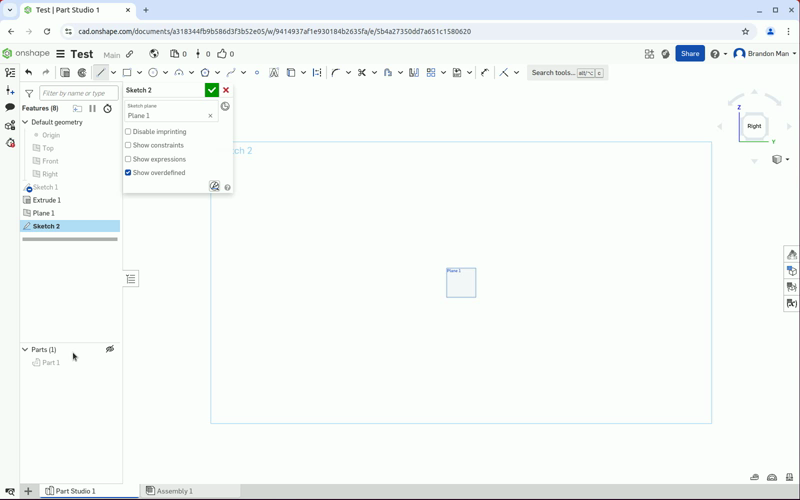
mouse_move(485, 271)
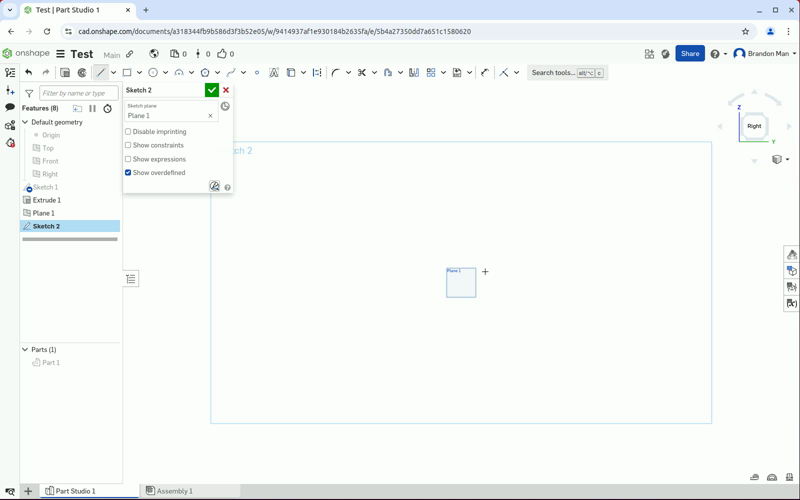
click(485, 271)
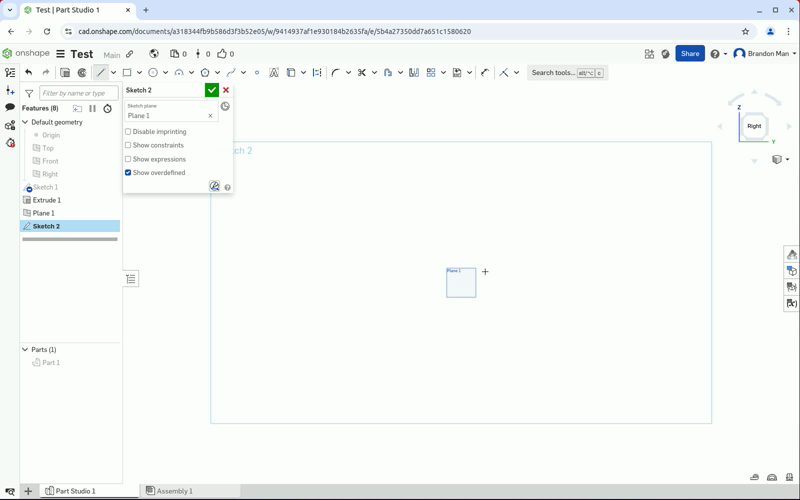
key_up(shift)
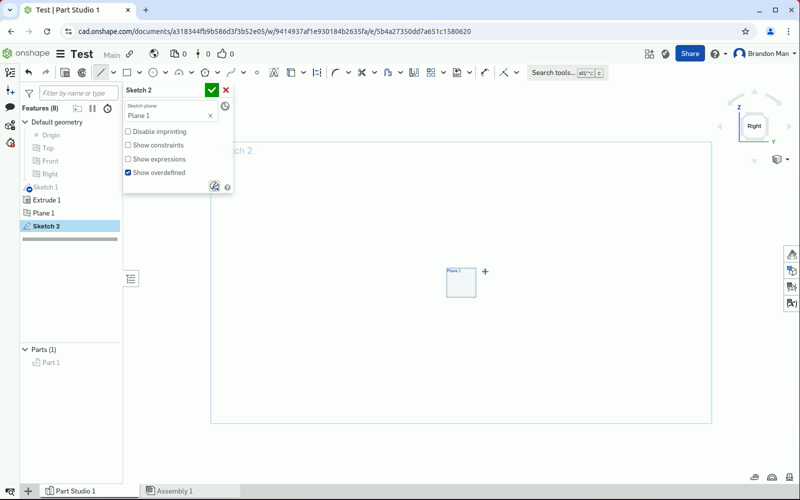
key_down(shift)
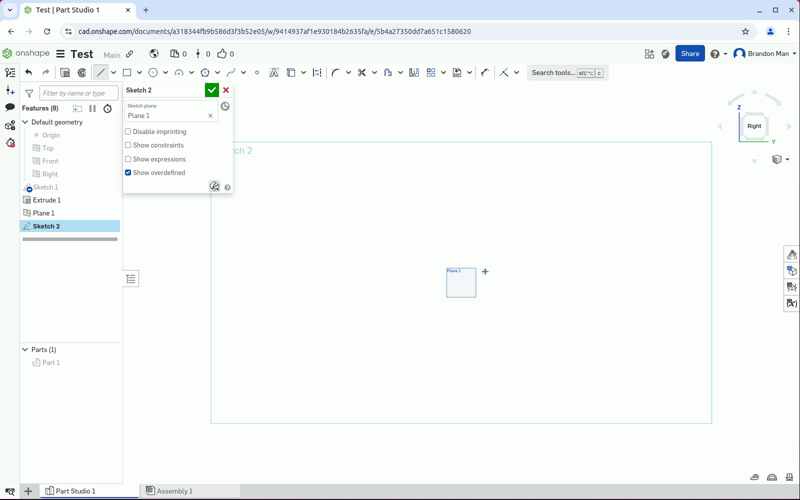
mouse_move(515, 271)
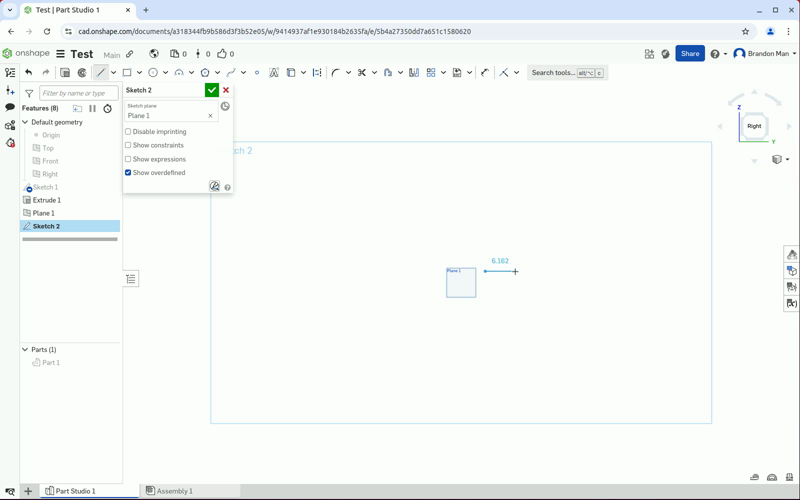
mouse_move(494, 271)
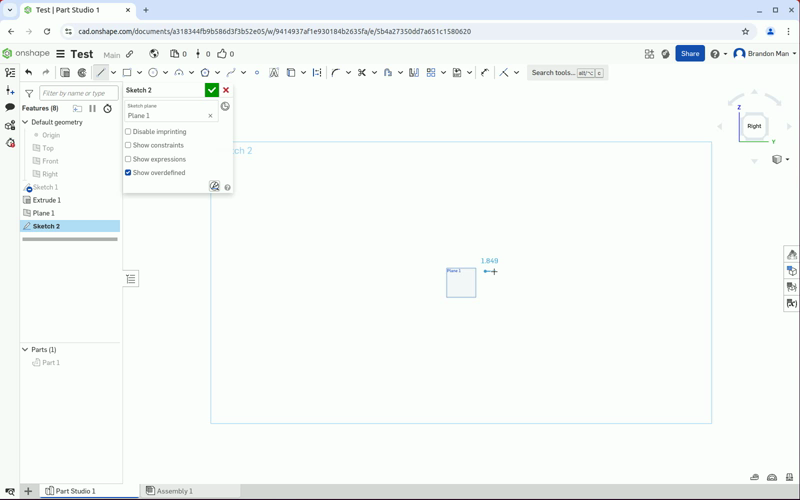
click(494, 271)
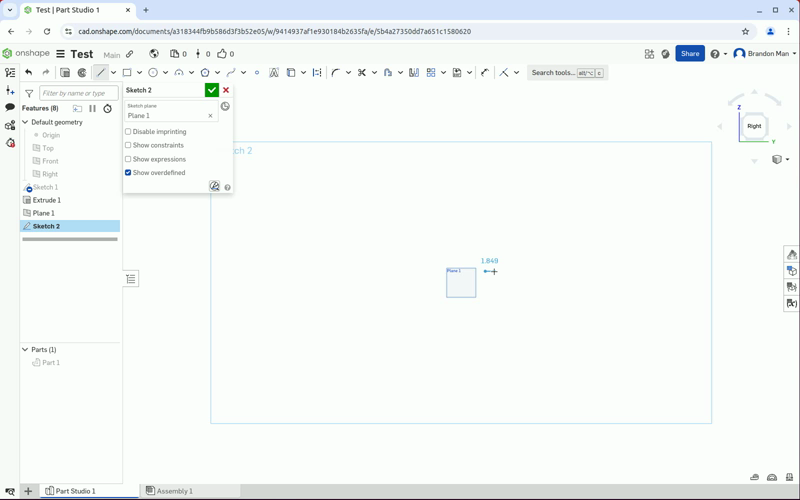
key_up(shift)
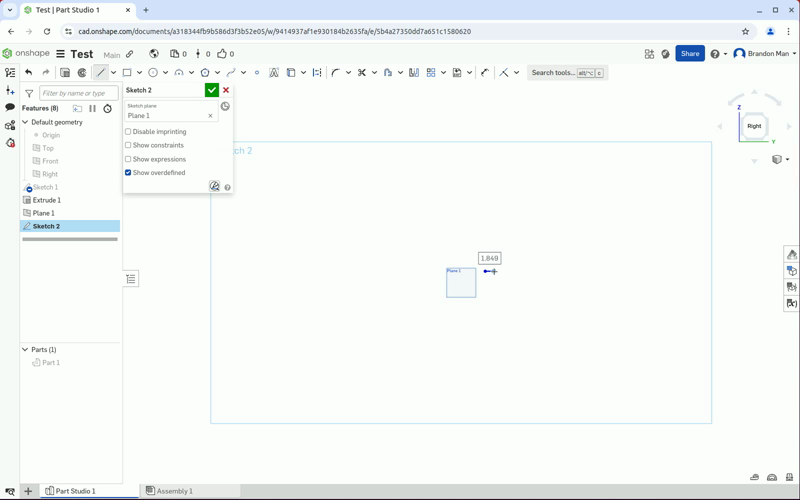
key_down(shift)
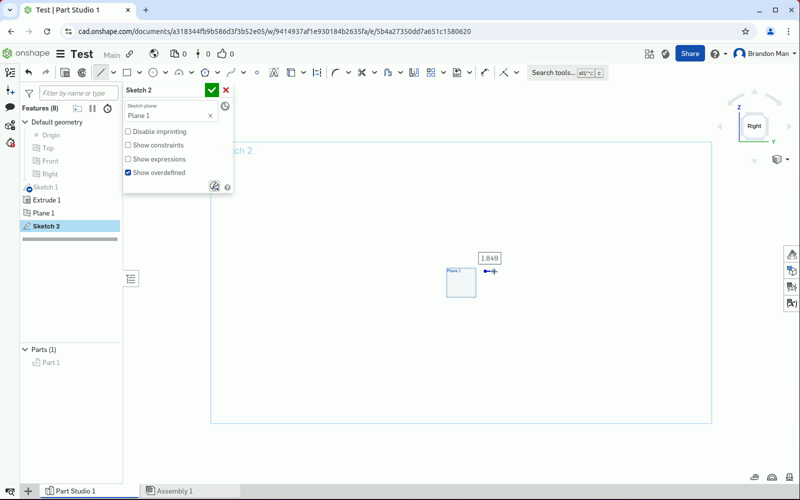
mouse_move(494, 209)
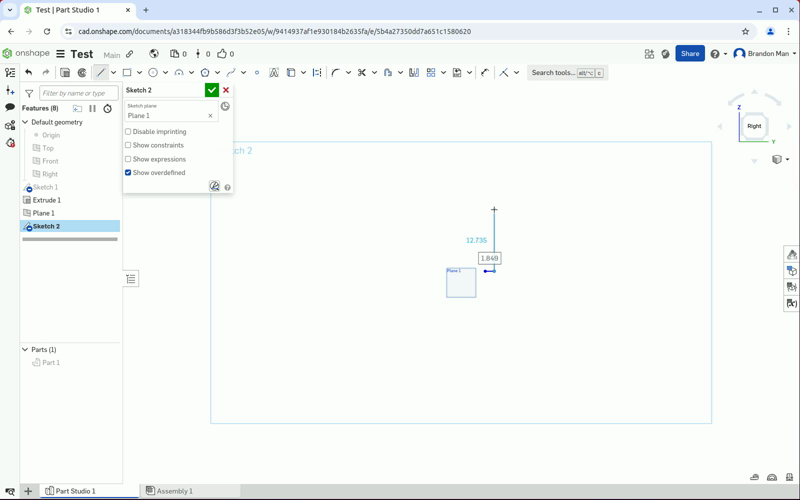
click(494, 209)
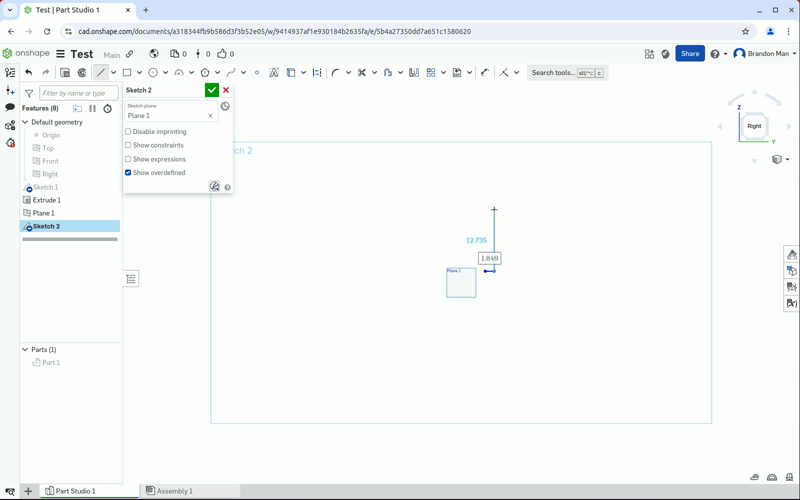
key_up(shift)
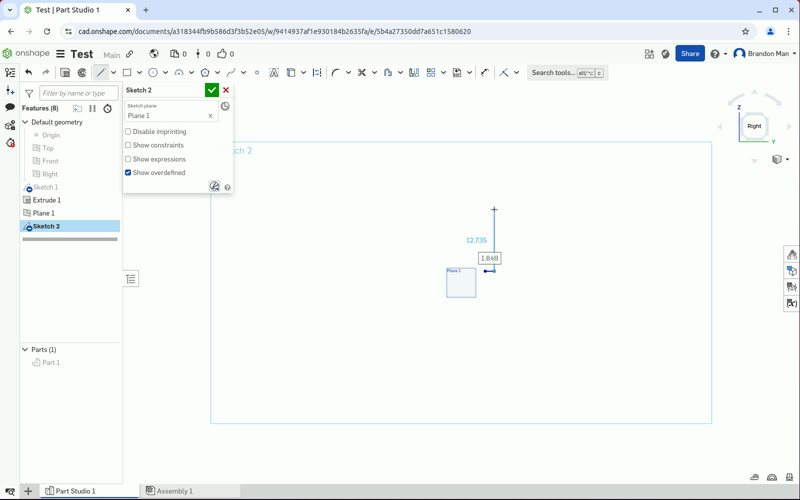
key_down(shift)
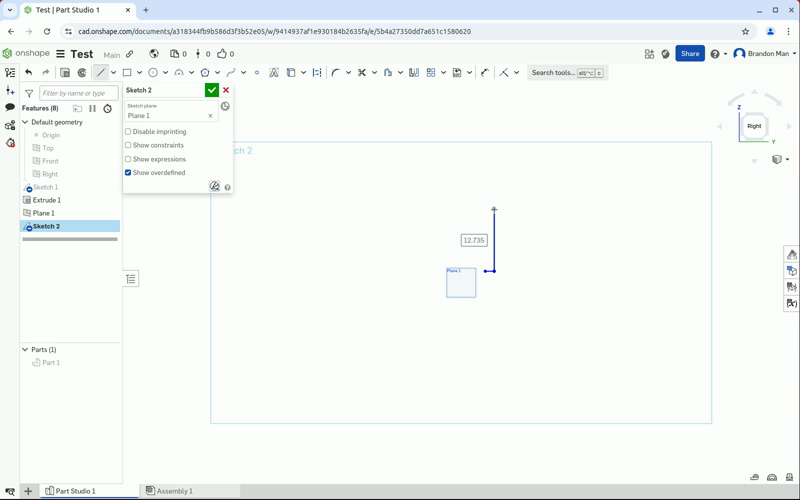
mouse_move(524, 209)
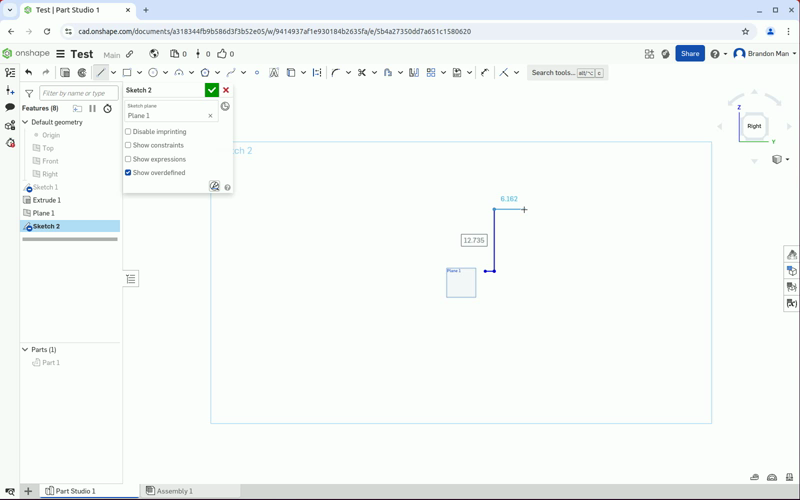
mouse_move(517, 209)
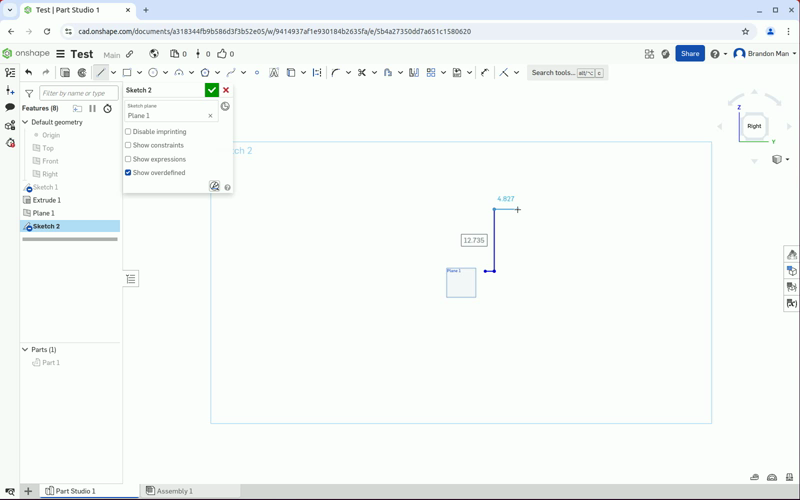
click(517, 209)
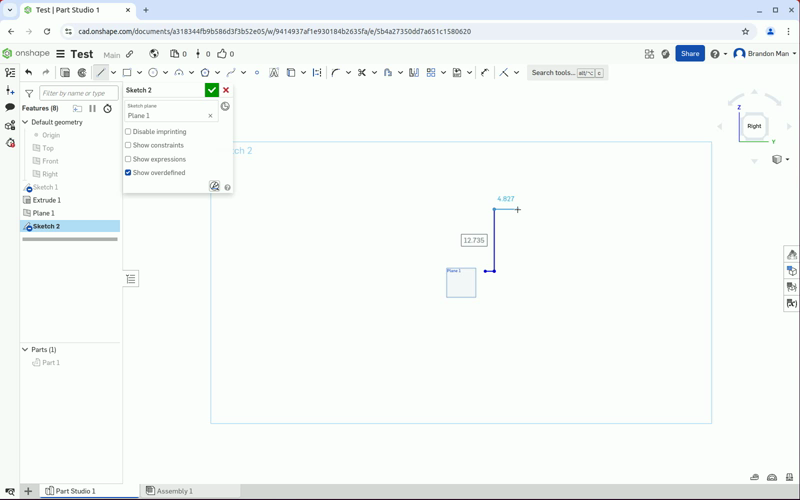
key_up(shift)
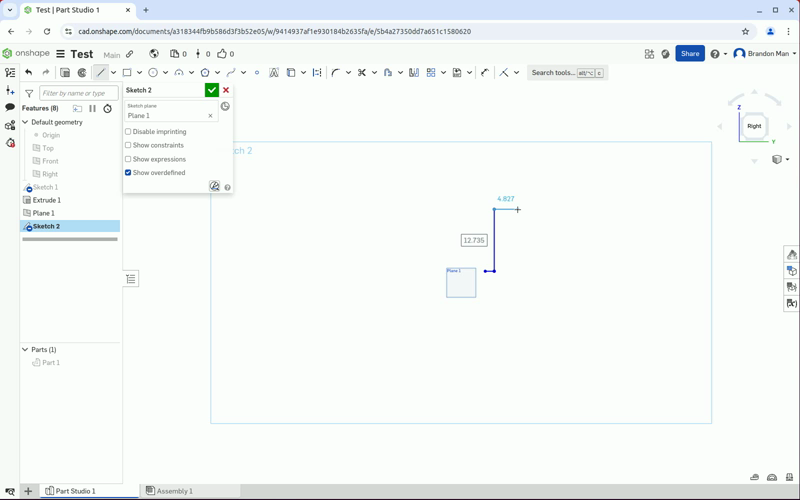
key_down(shift)
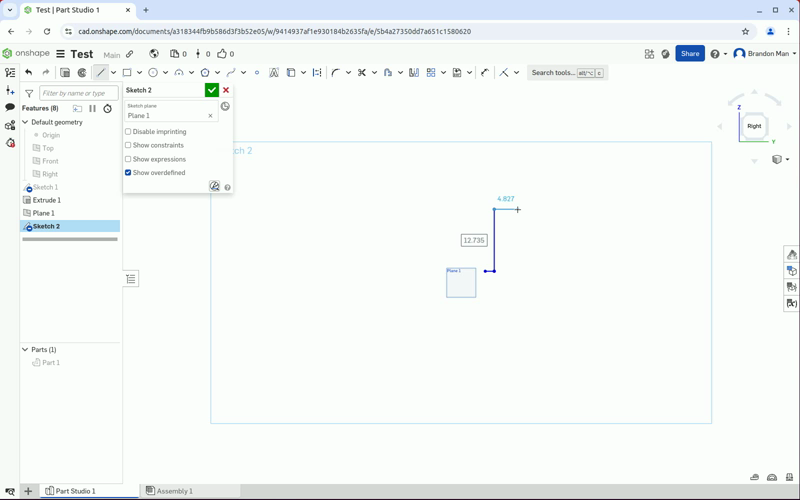
mouse_move(517, 271)
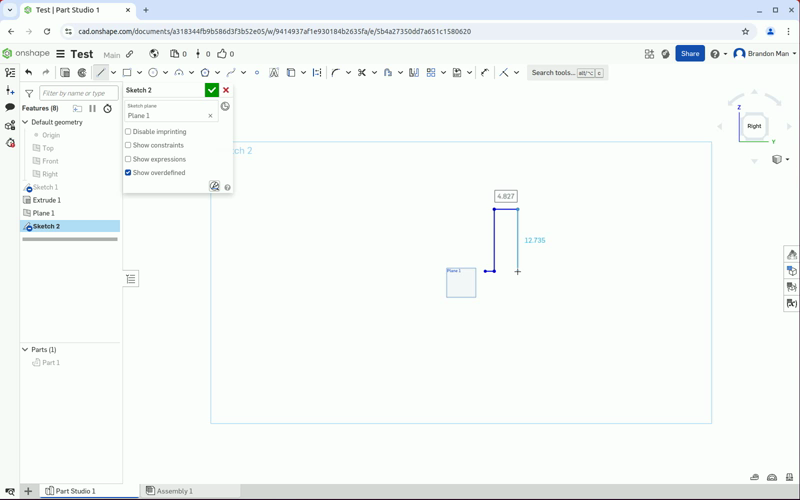
click(517, 271)
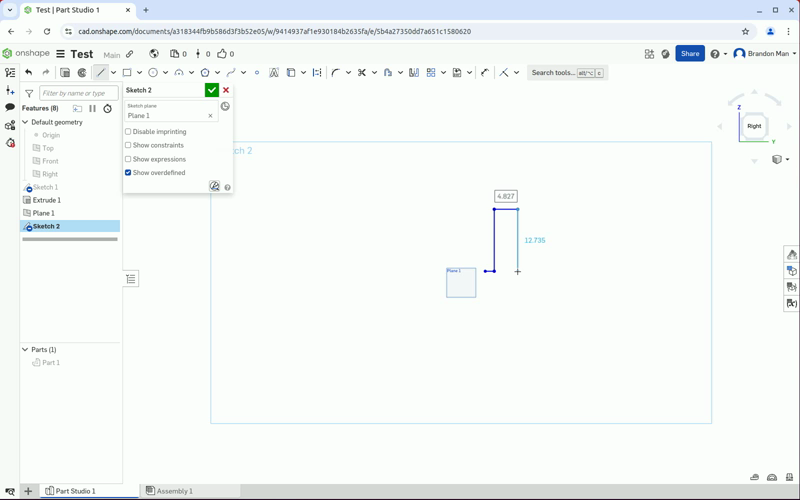
key_up(shift)
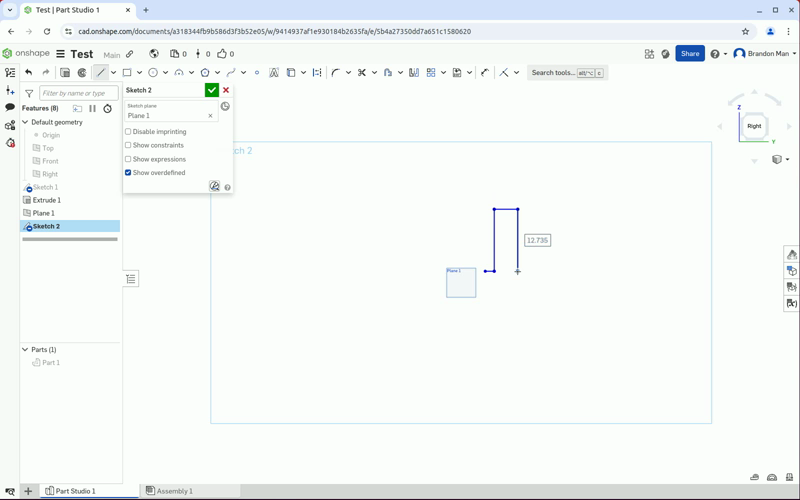
key_down(shift)
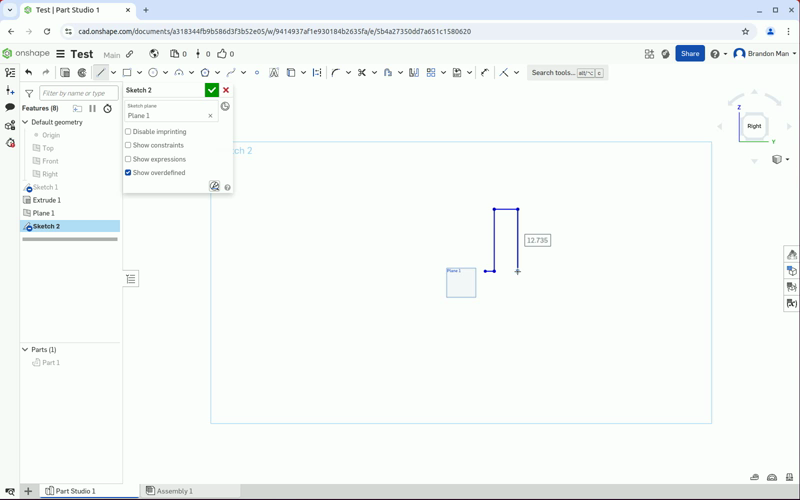
mouse_move(547, 271)
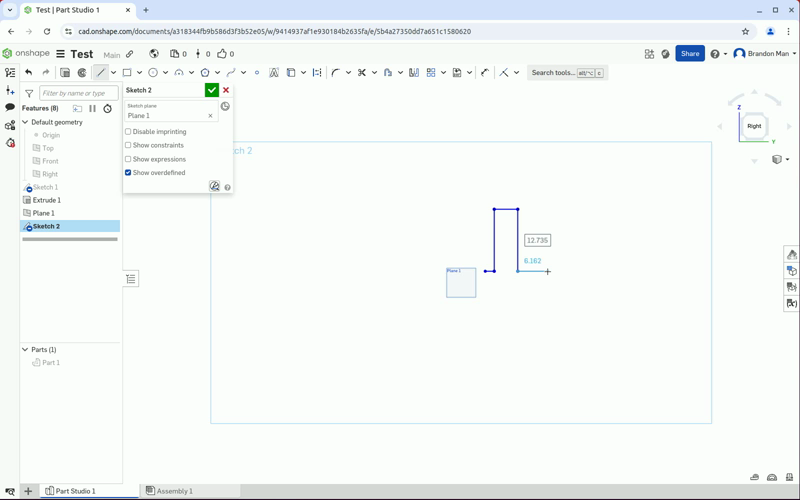
mouse_move(526, 271)
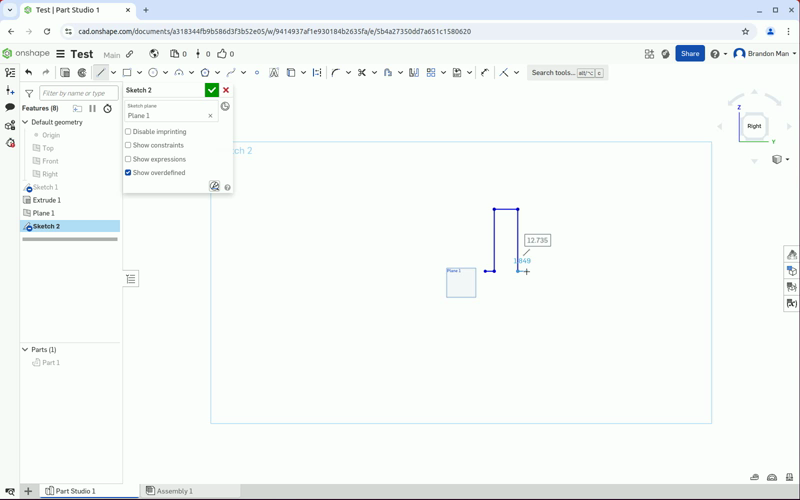
click(526, 271)
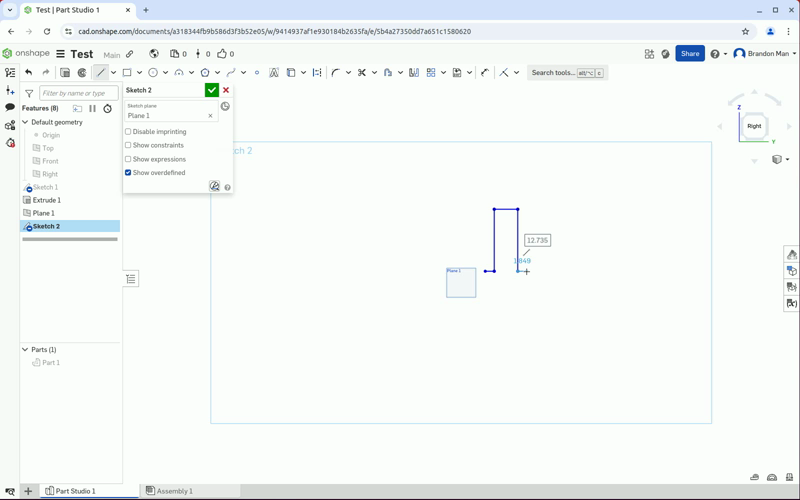
key_up(shift)
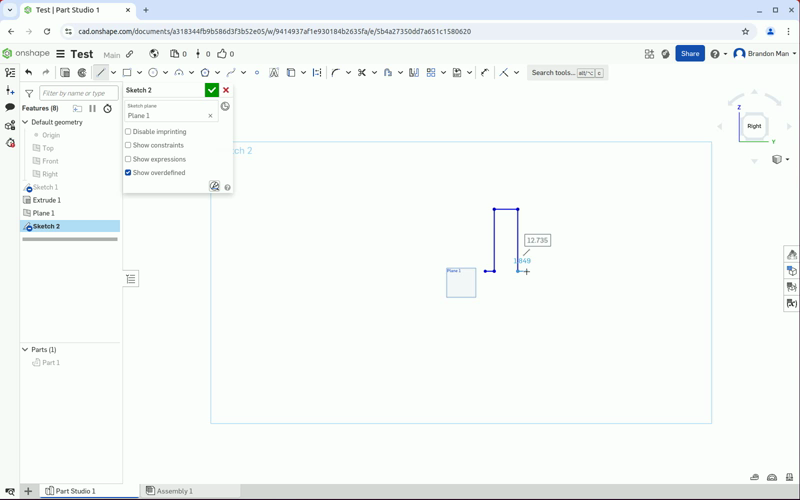
key_down(shift)
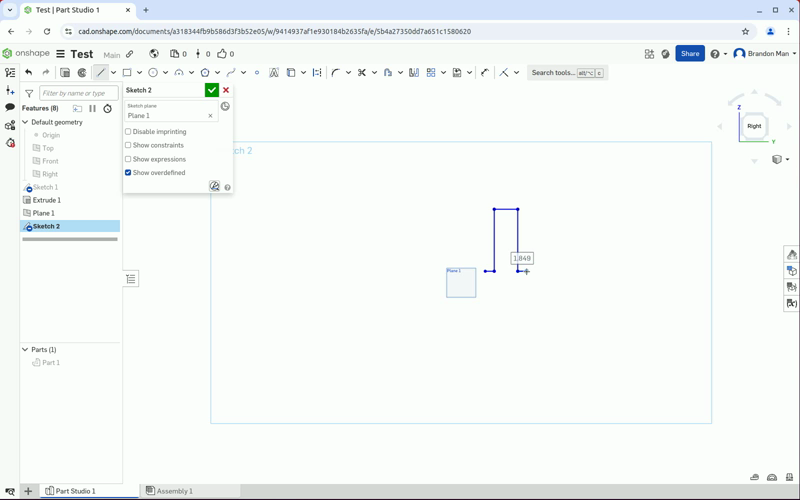
mouse_move(526, 200)
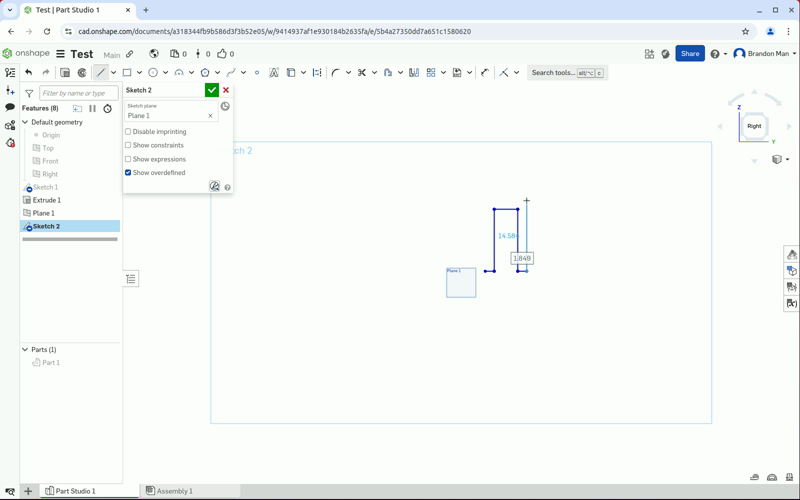
click(526, 200)
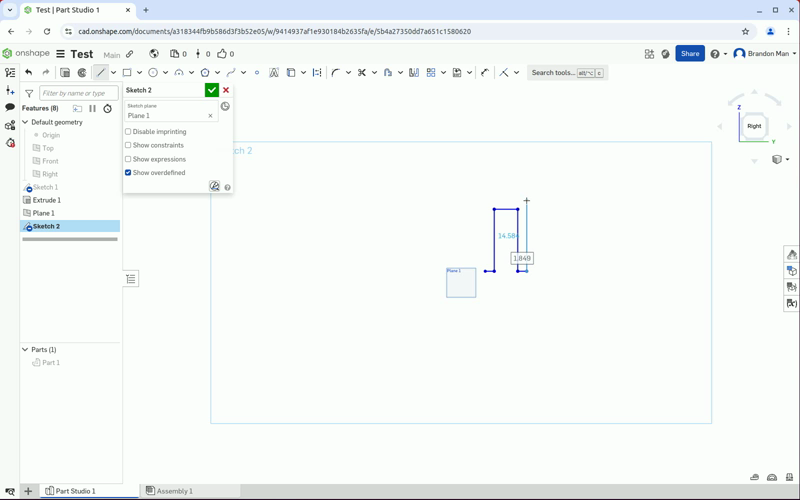
key_up(shift)
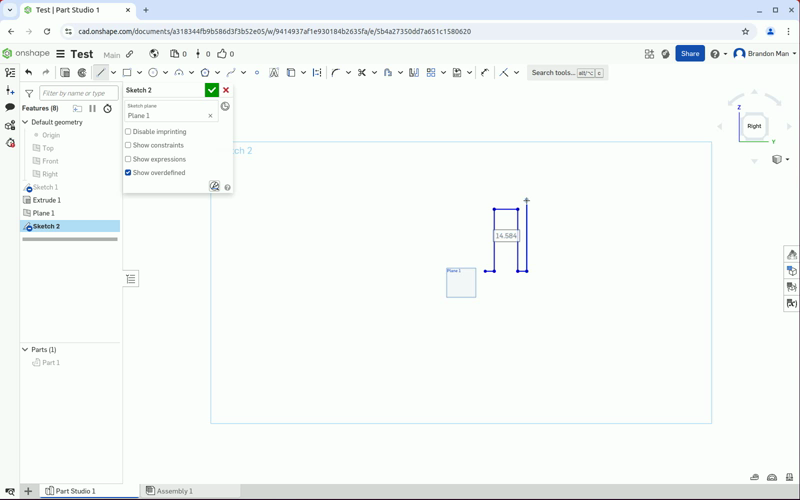
key_down(shift)
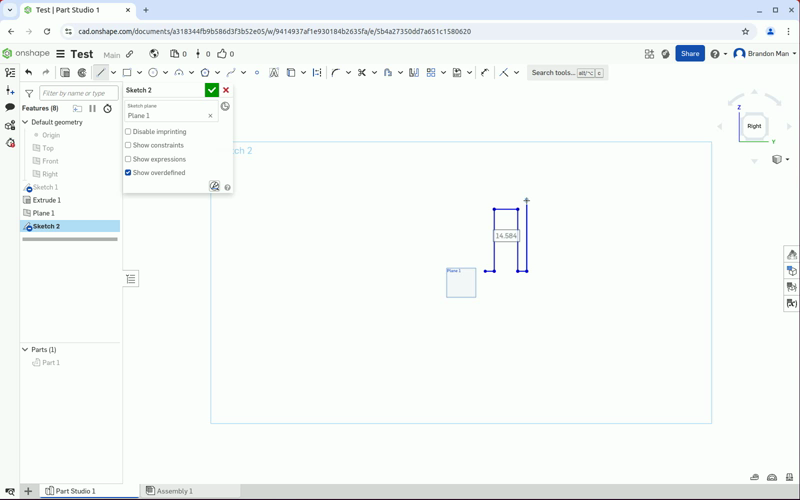
mouse_move(556, 200)
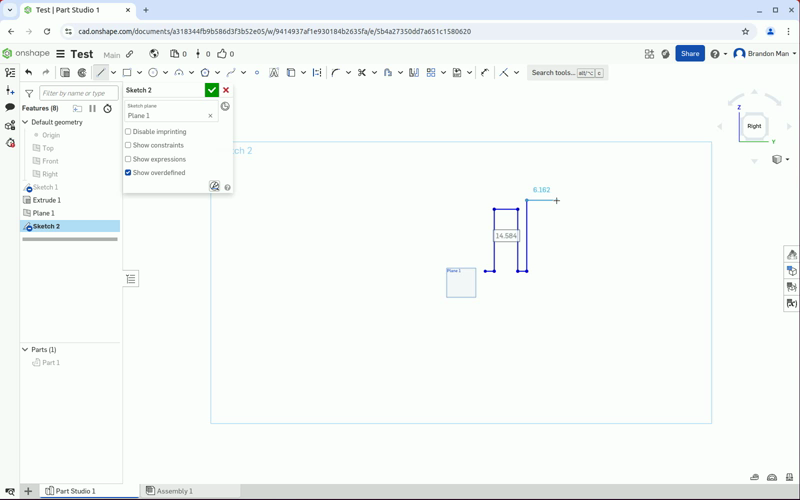
mouse_move(485, 200)
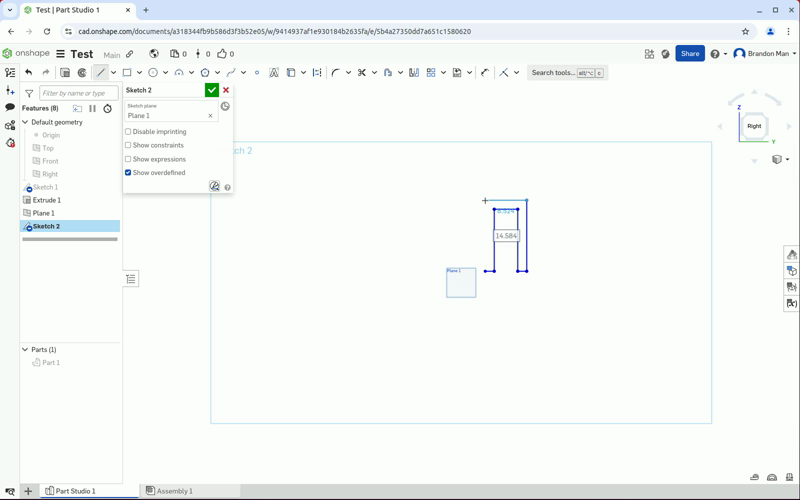
click(485, 200)
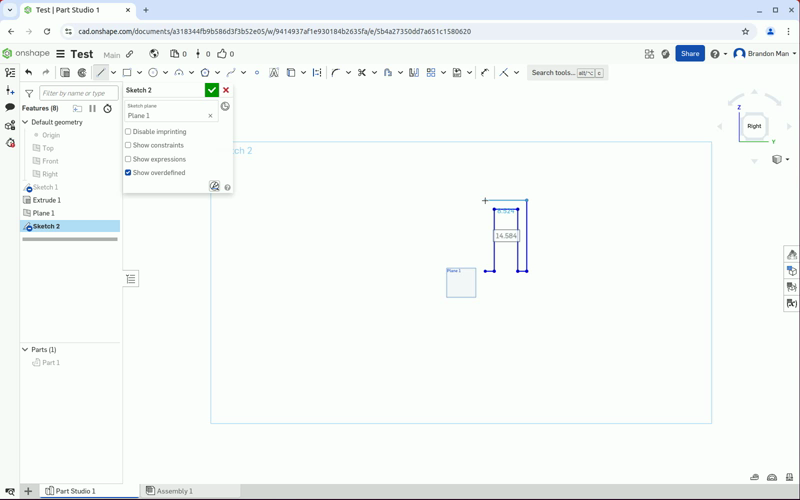
key_up(shift)
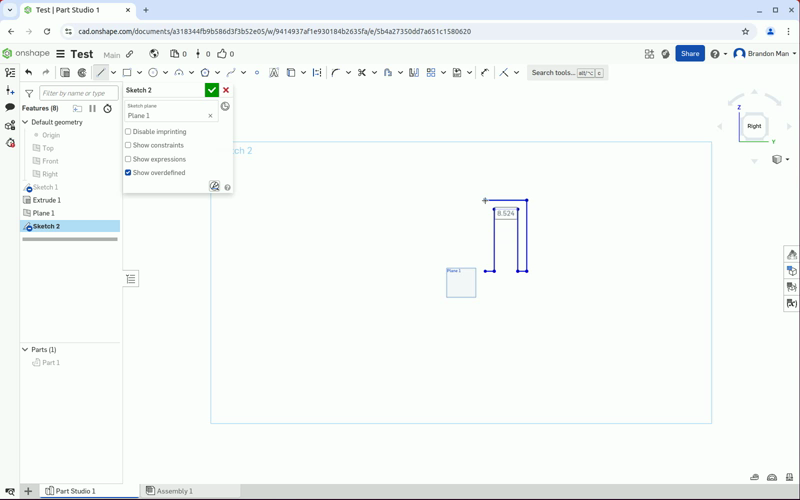
key_down(shift)
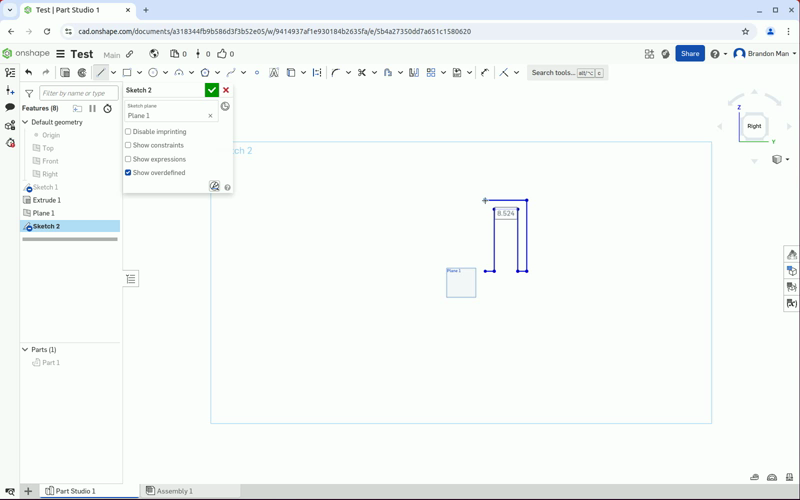
mouse_move(485, 271)
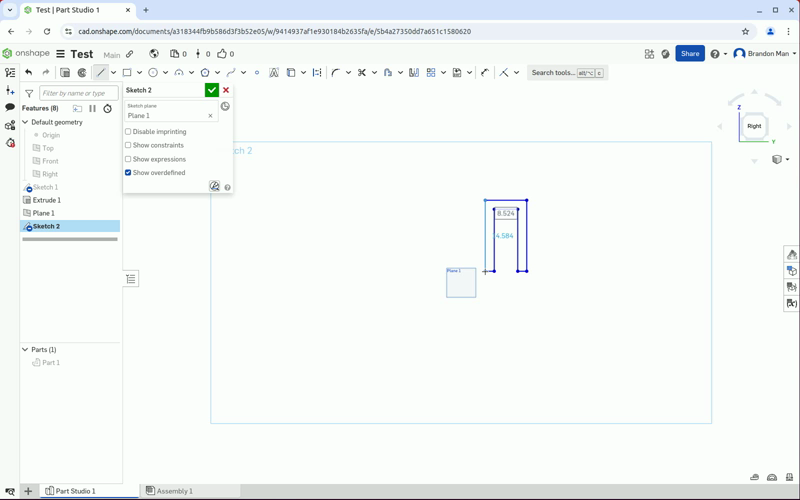
key_up(shift)
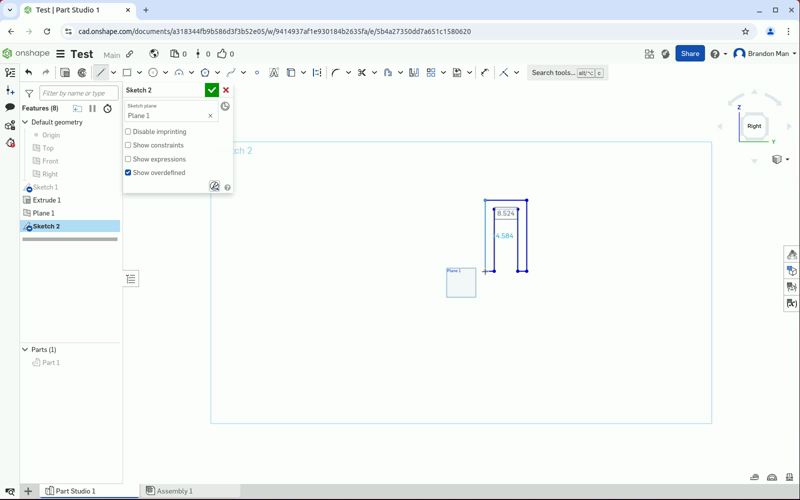
click(485, 271)
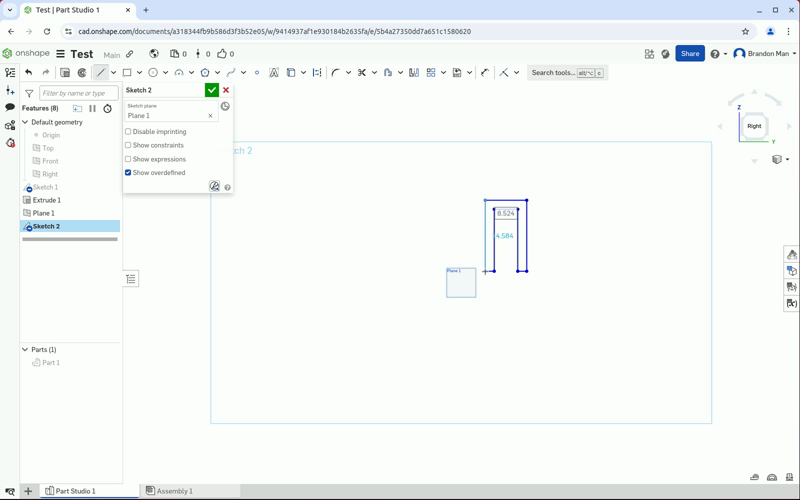
key(esc)
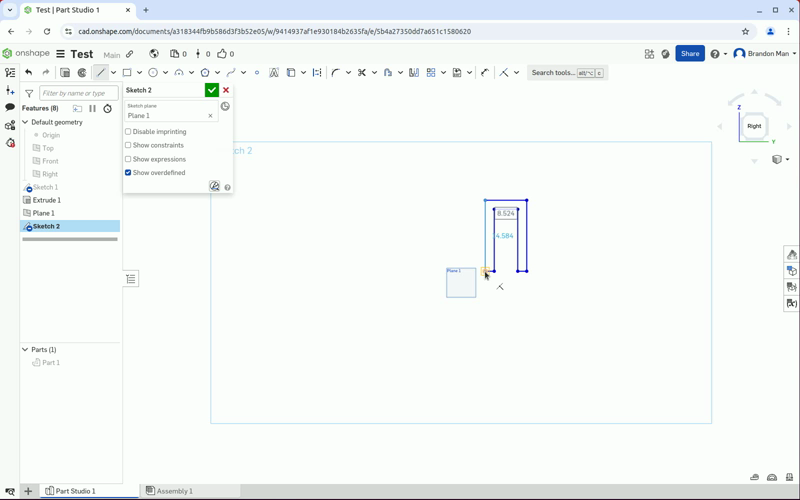
mouse_move(497, 205)
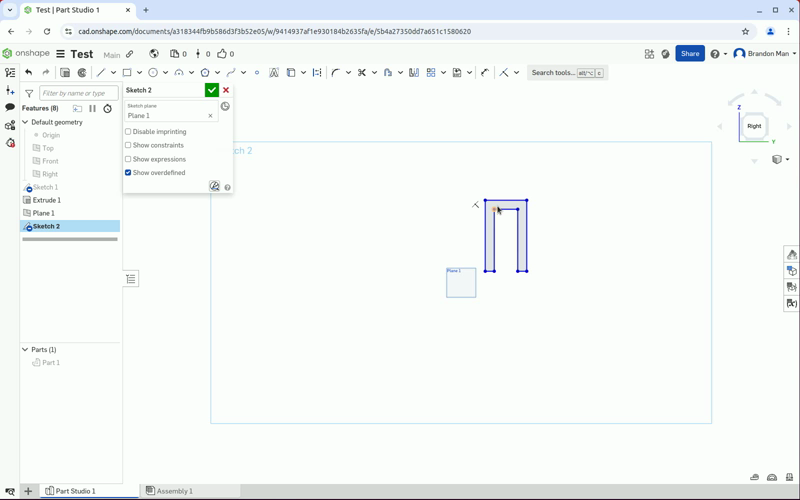
scroll(6)
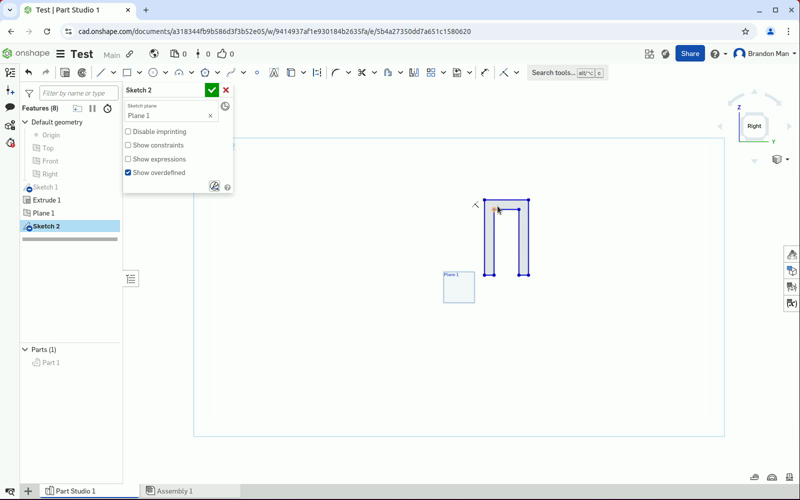
scroll(6)
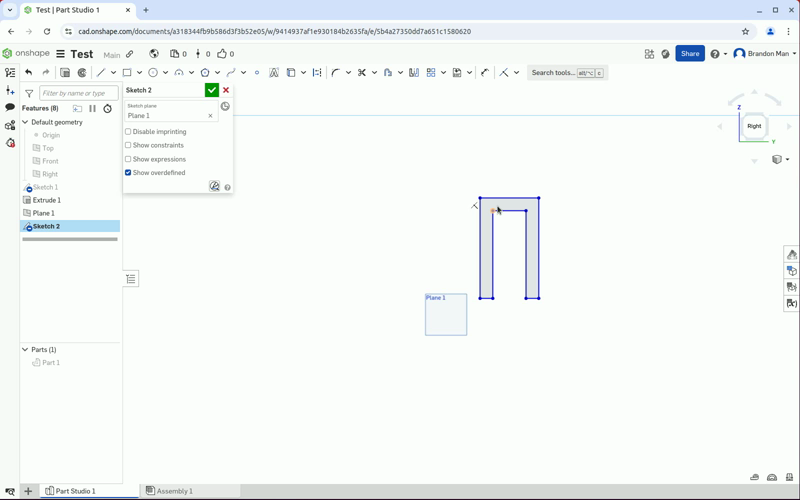
scroll(6)
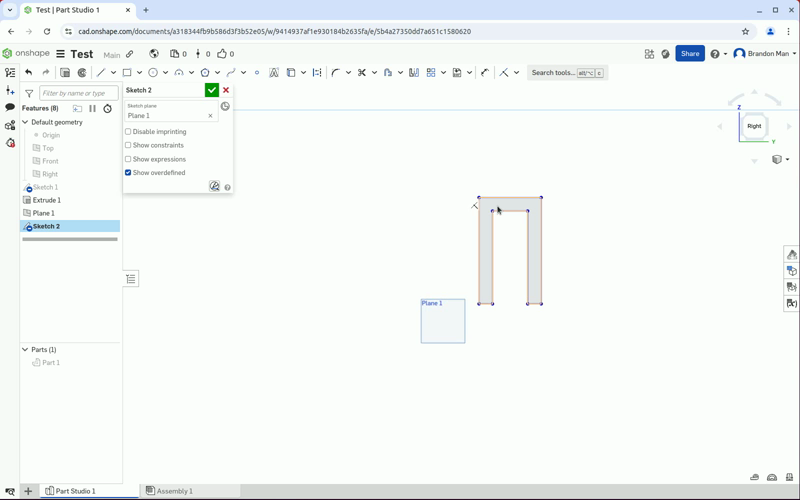
scroll(6)
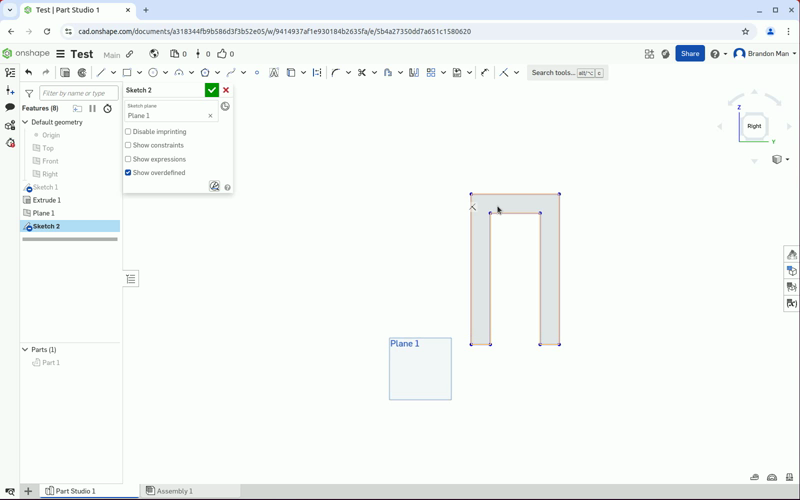
scroll(6)
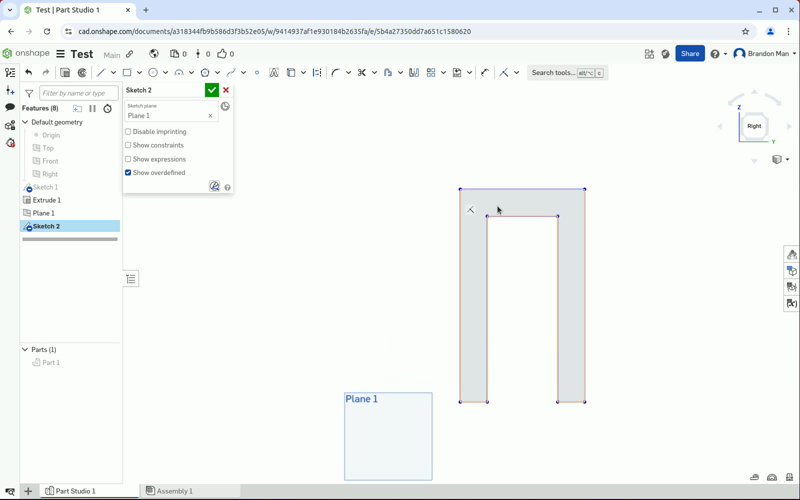
scroll(6)
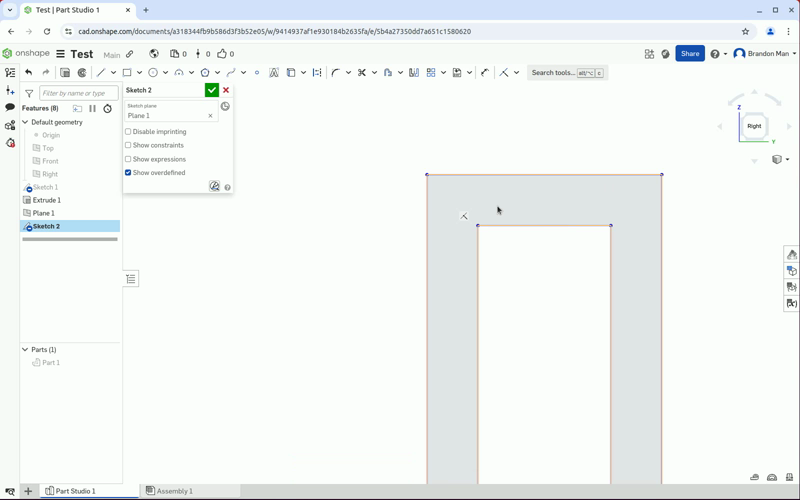
scroll(6)
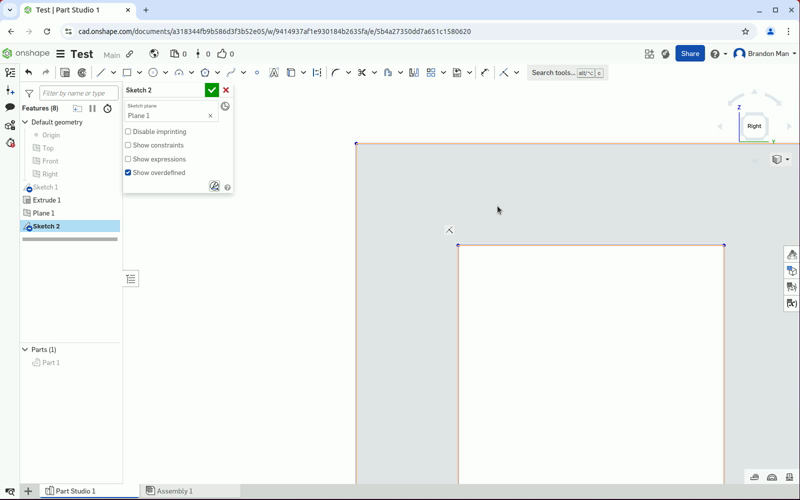
click(497, 205)
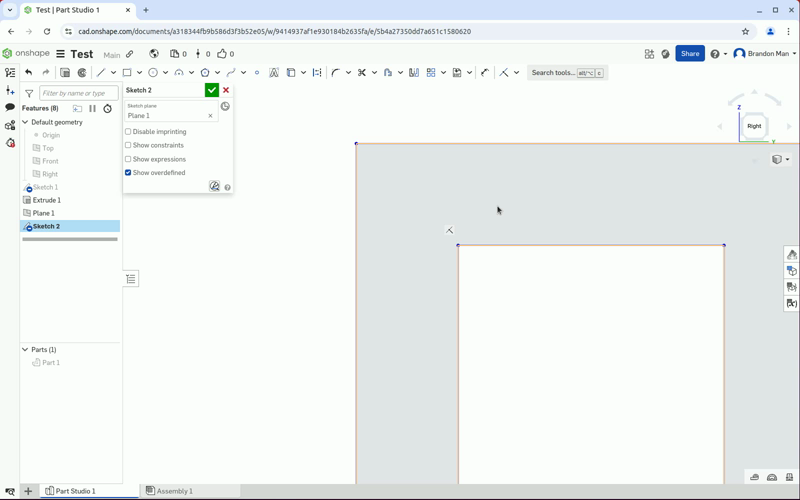
scroll(-6)
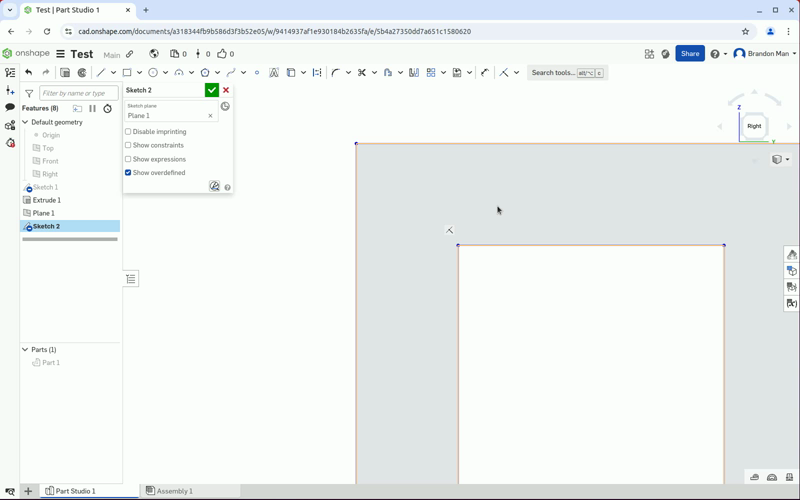
scroll(-6)
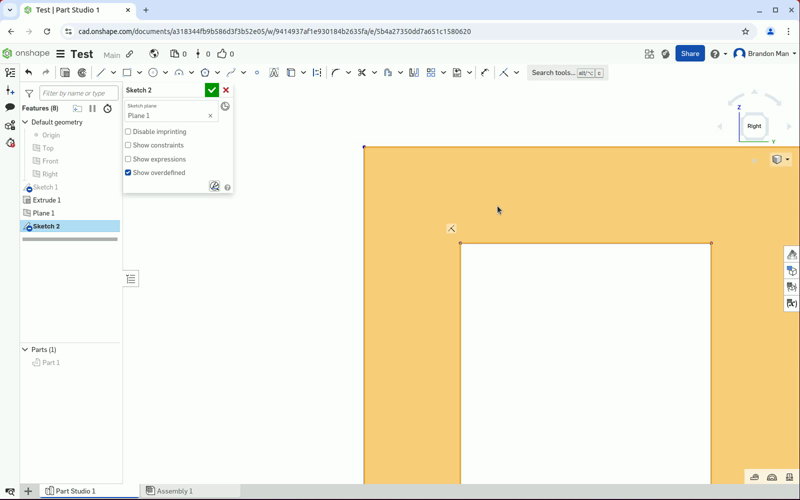
scroll(-6)
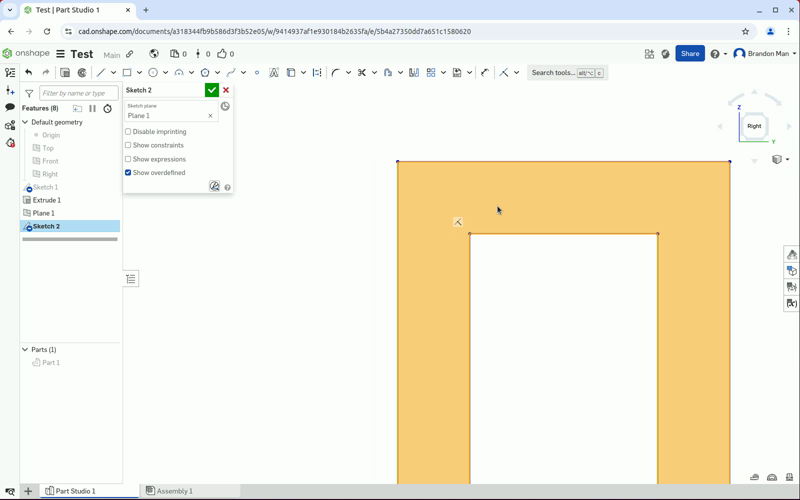
scroll(-6)
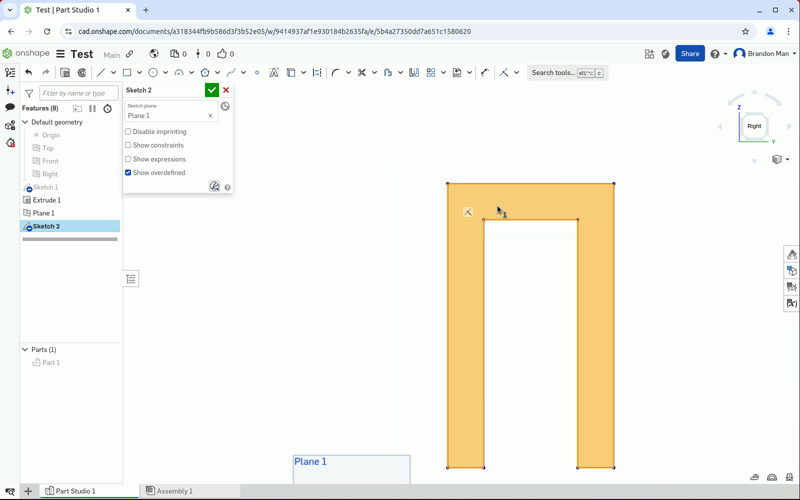
scroll(-6)
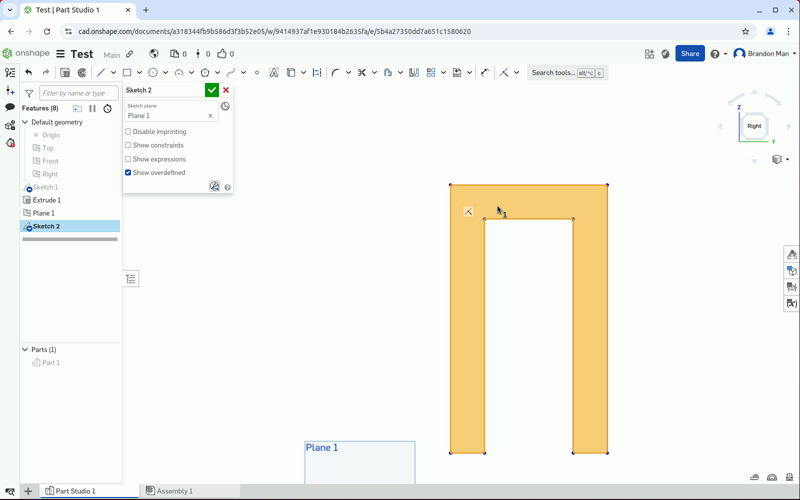
scroll(-6)
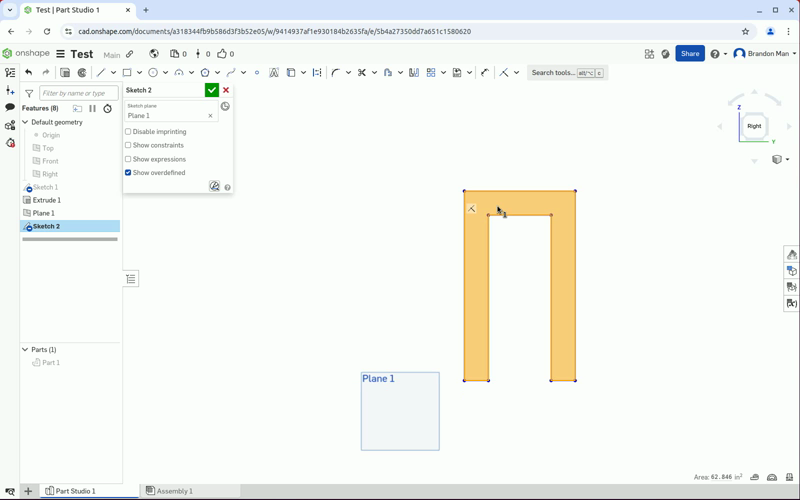
scroll(-6)
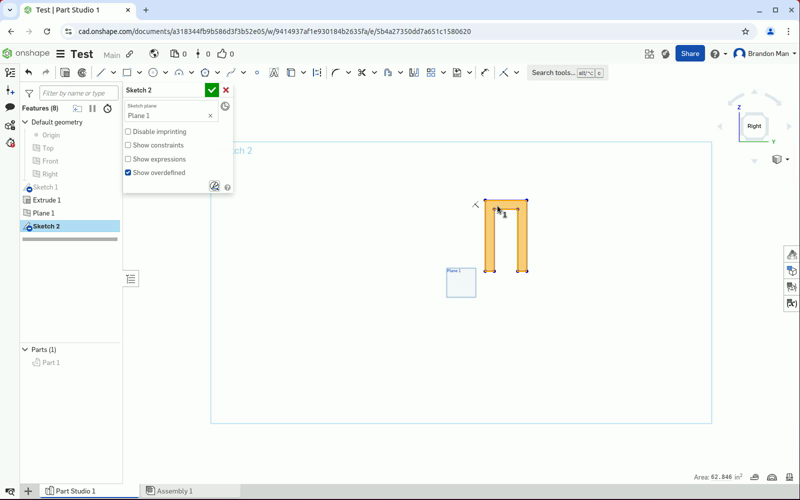
mouse_move(73, 352)
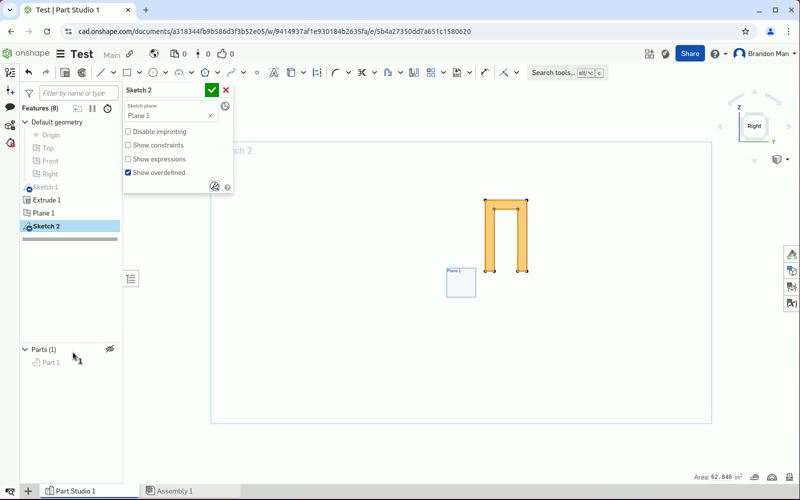
key(shift+y)
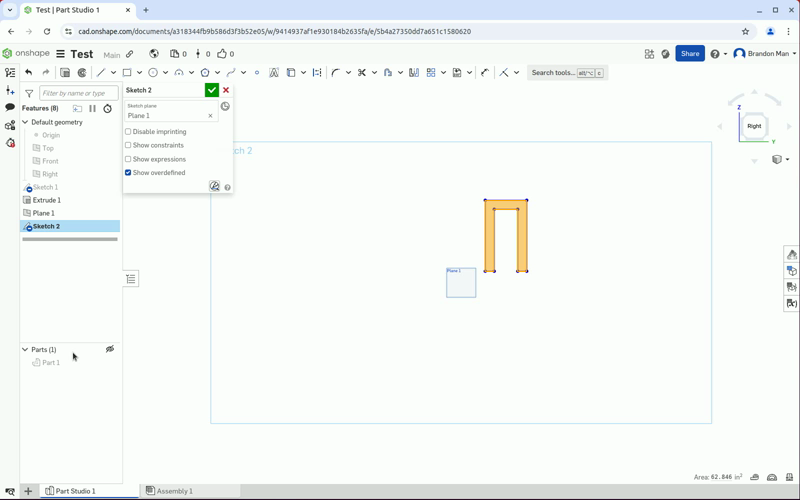
key(shift+e)
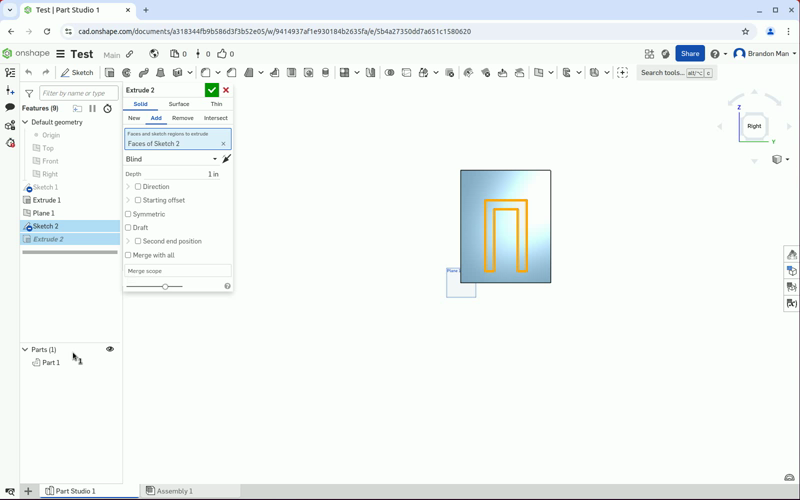
mouse_move(143, 106)
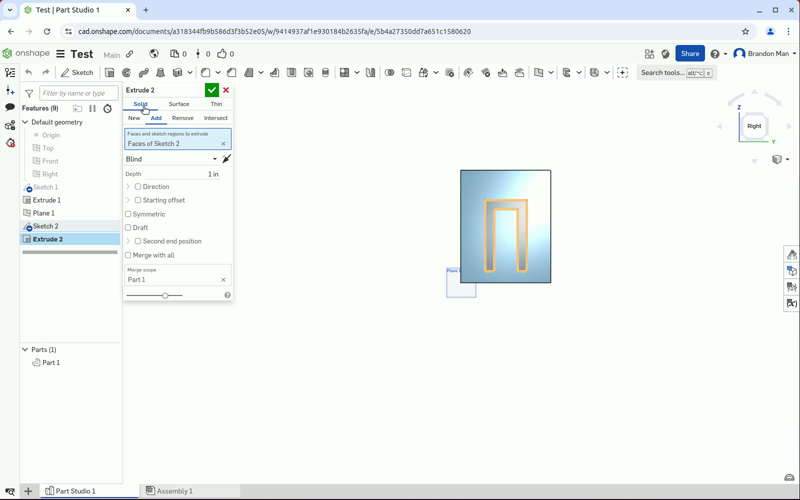
click(143, 106)
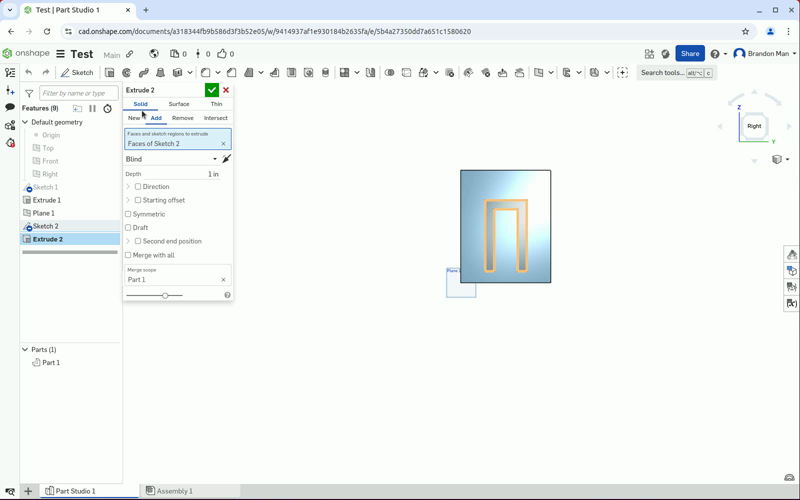
mouse_move(137, 120)
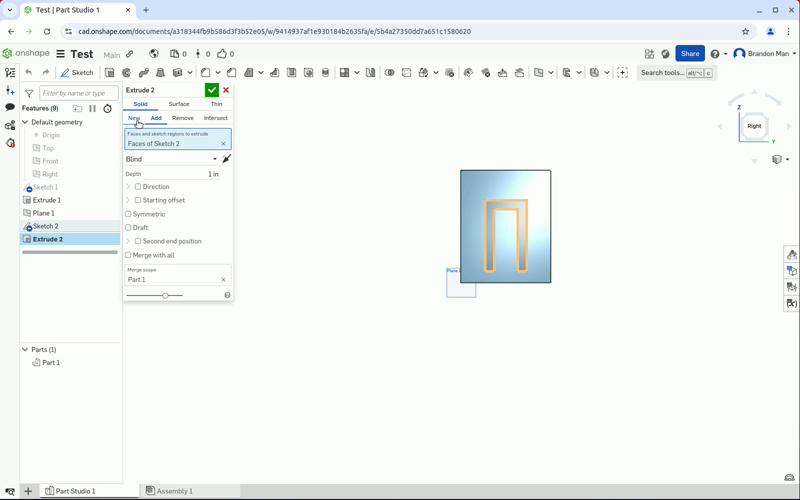
click(137, 120)
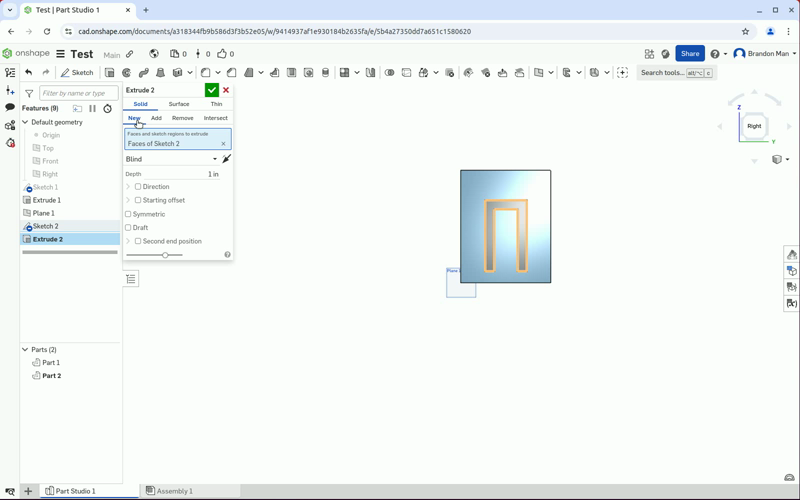
key(tab, 4)
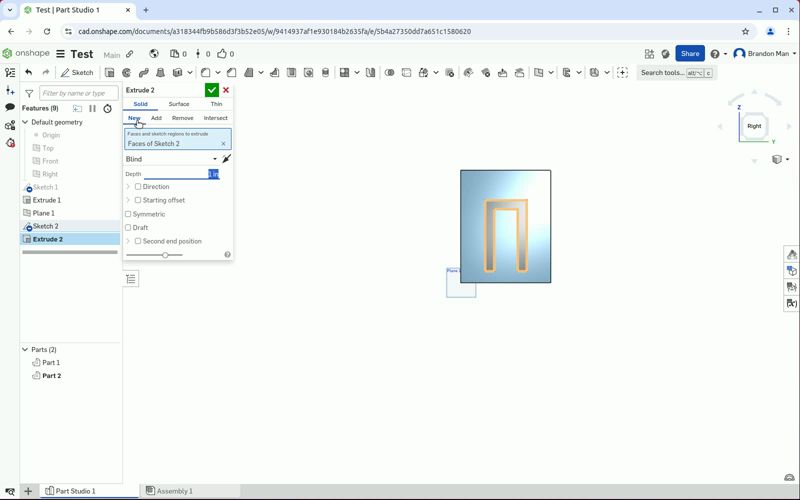
text(9.147)
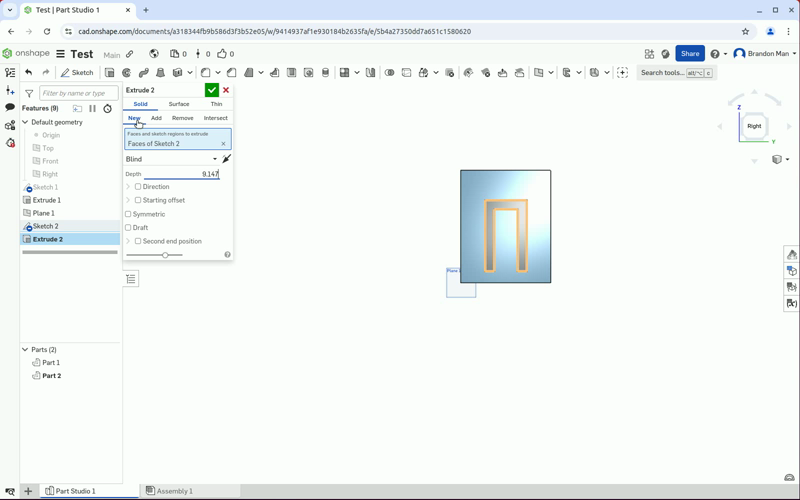
key(enter)
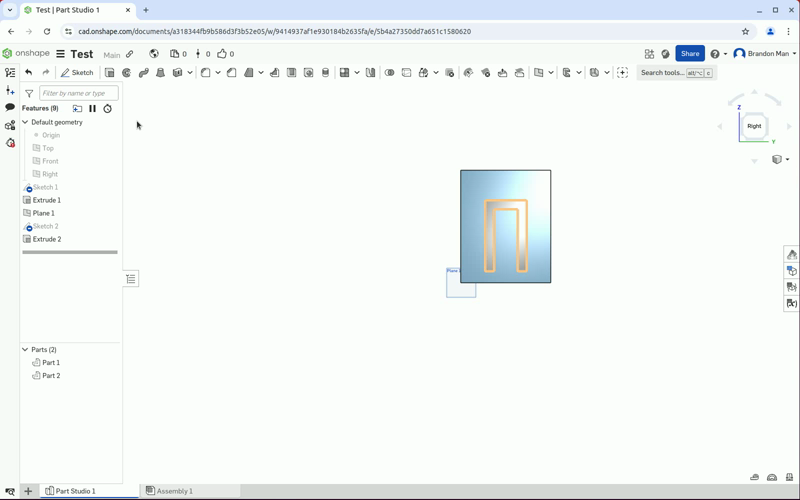
key(shift+h)
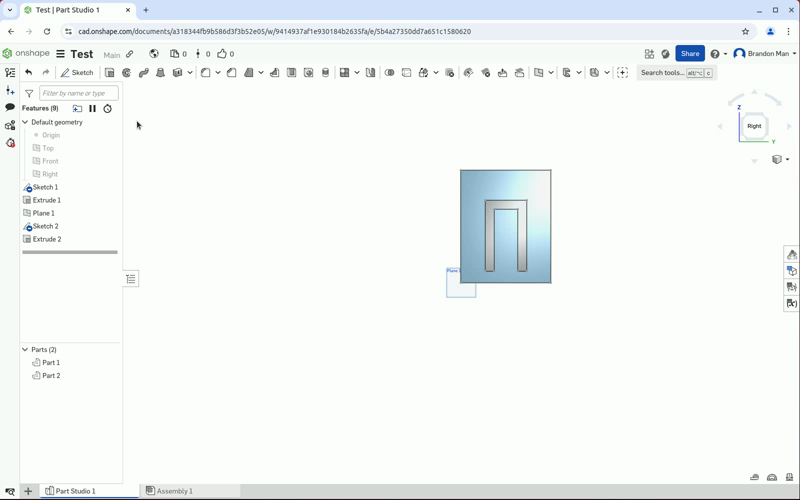
key(shift+h)
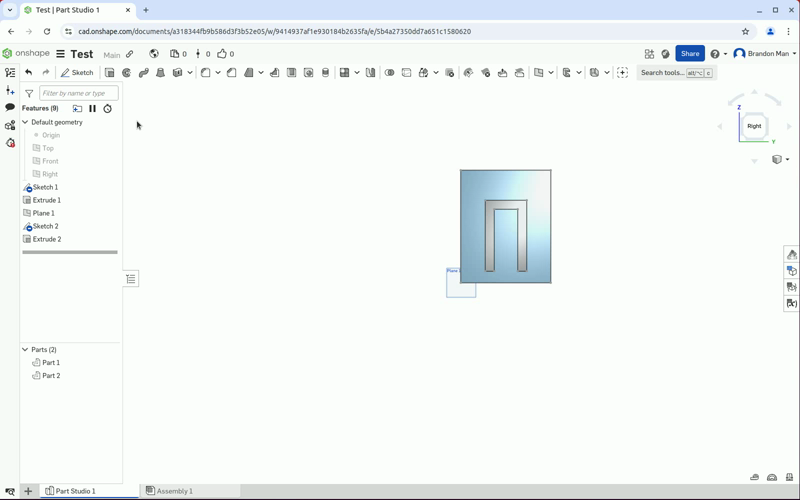
key(shift+7)
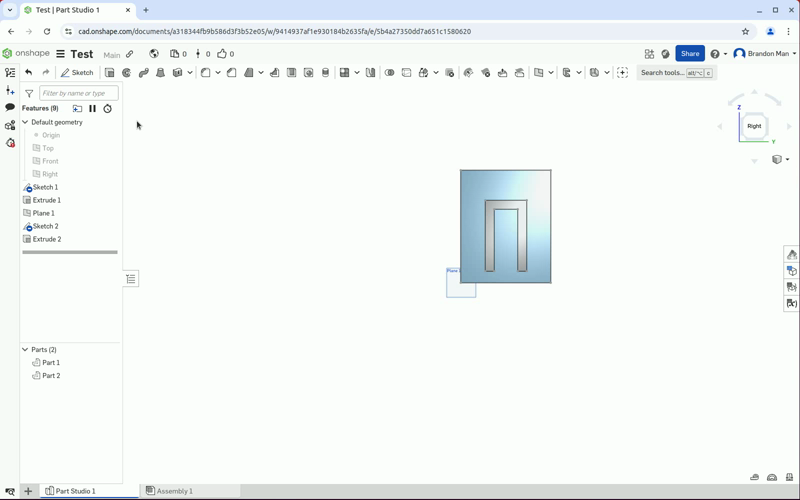
key(right, 2)
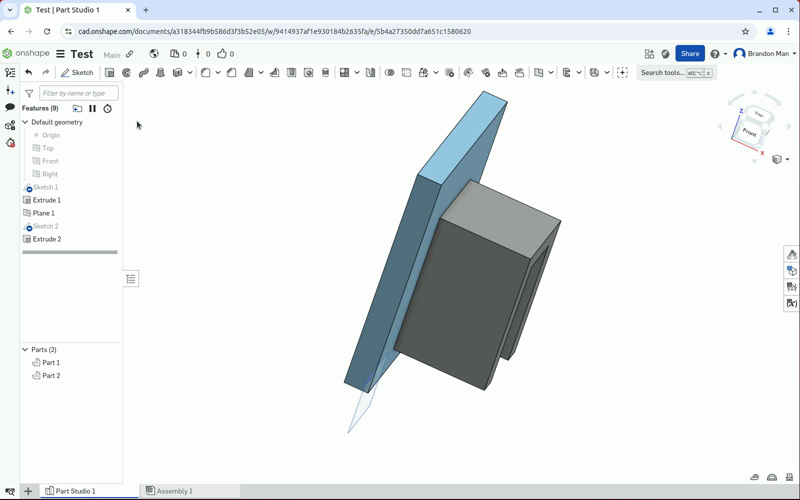
key(down, 2)
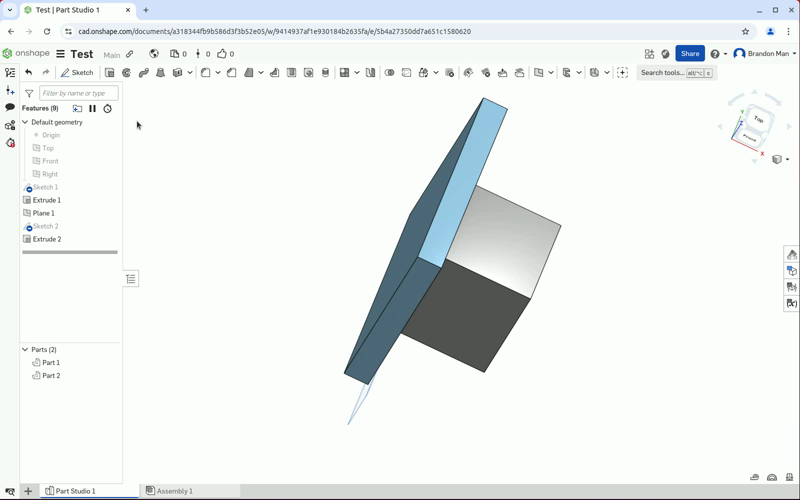
key(up, 2)
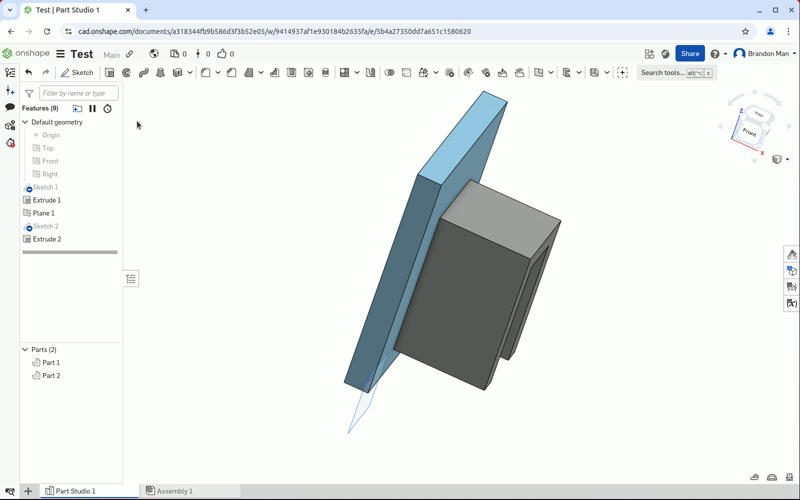
key(left, 2)
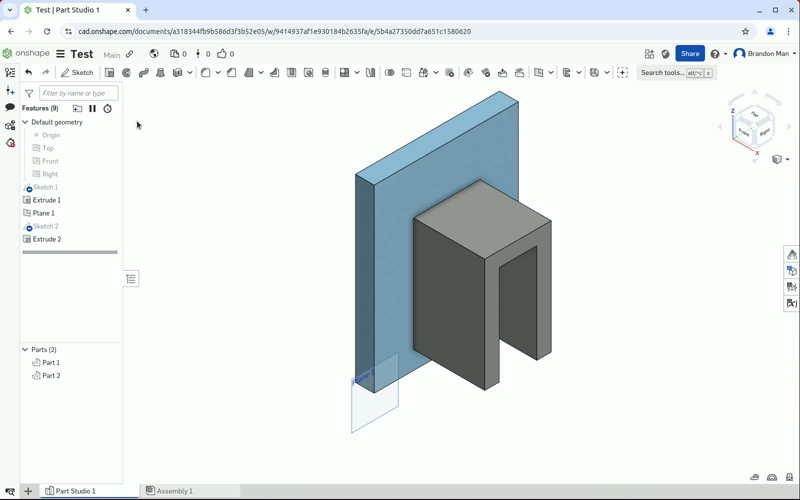
mouse_move(73, 189)
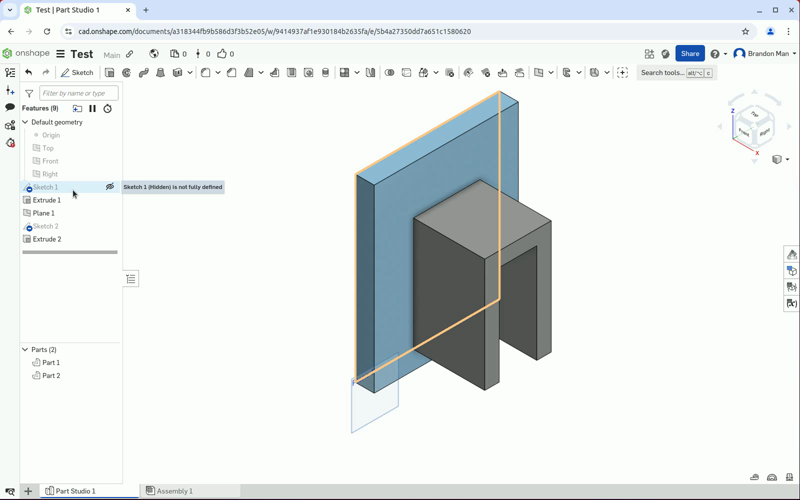
click(73, 189)